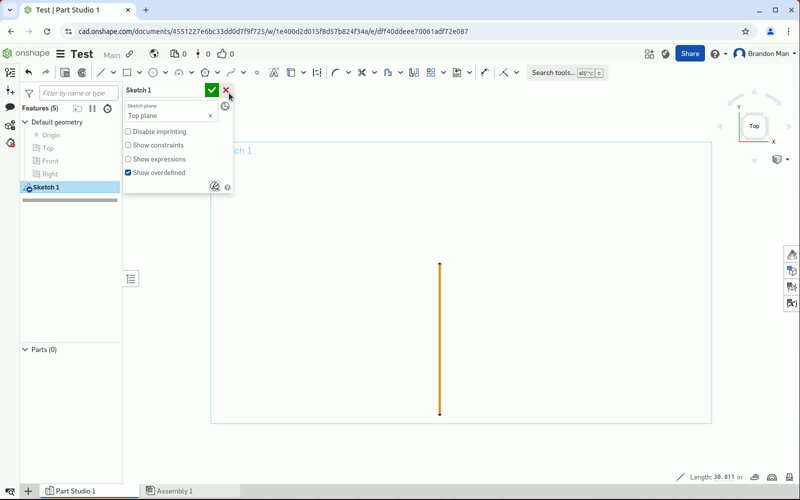
key(shift+h)
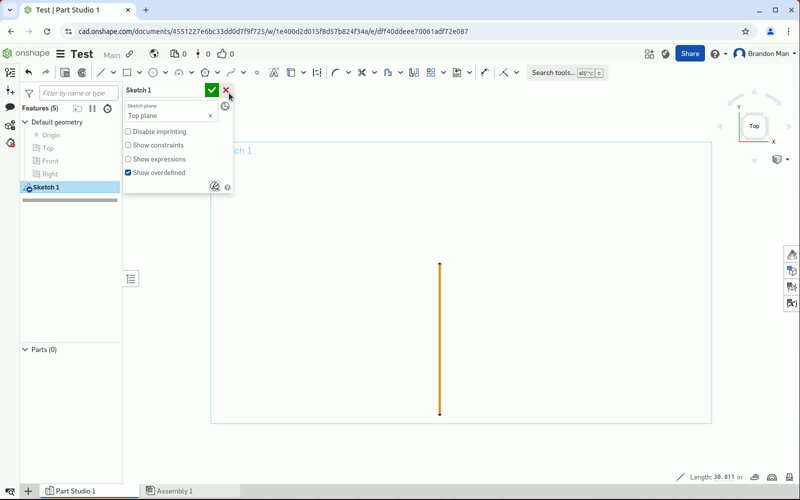
key(shift+s)
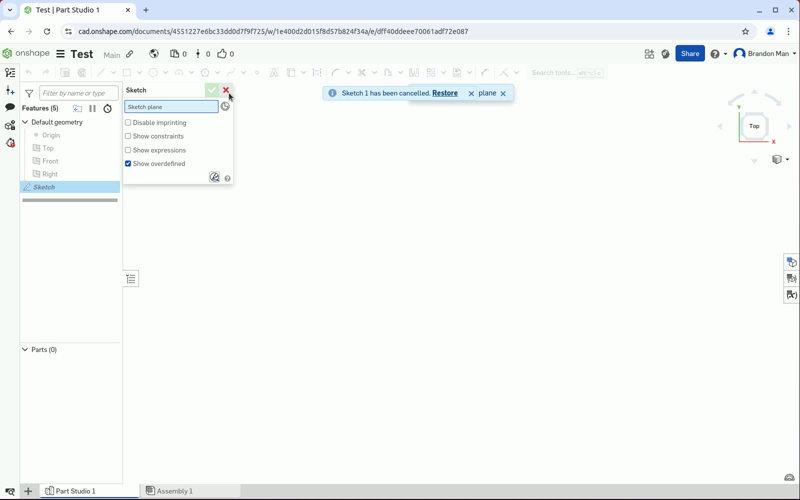
mouse_move(73, 150)
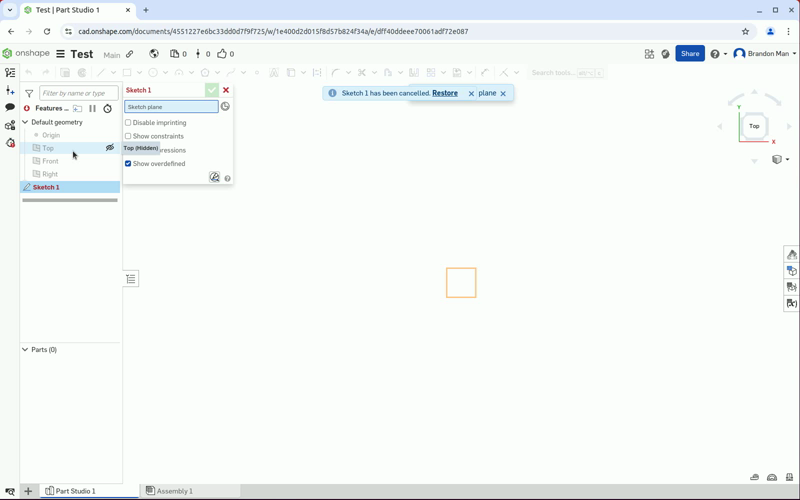
click(73, 150)
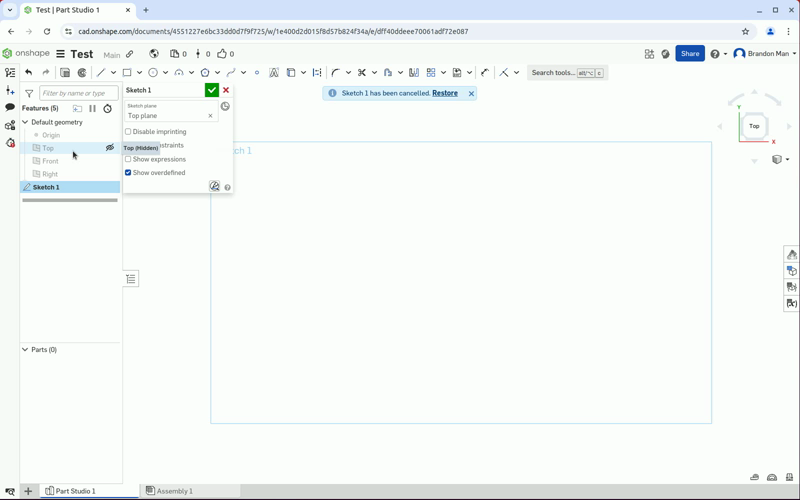
mouse_move(73, 352)
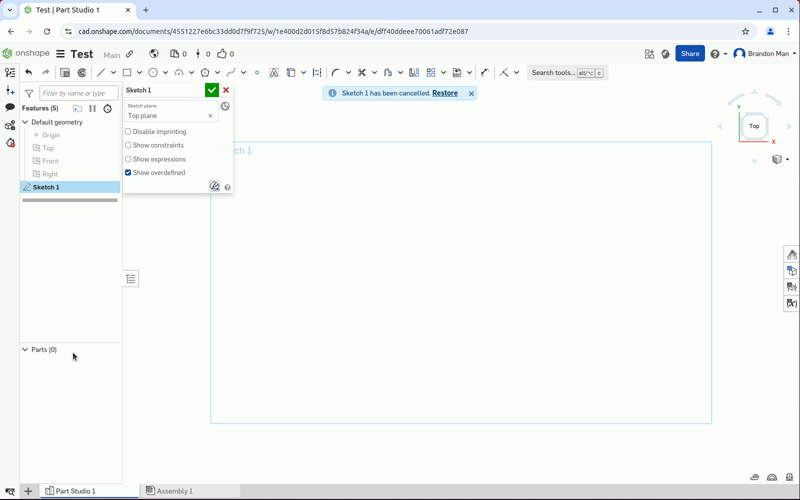
key(y)
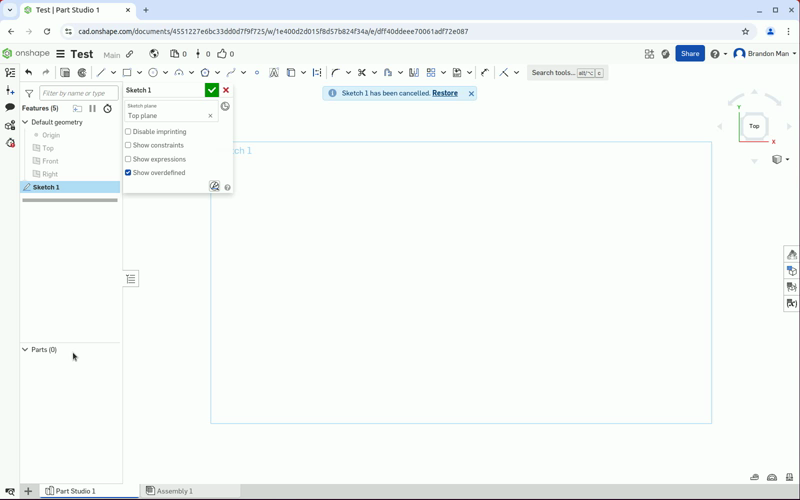
key(l)
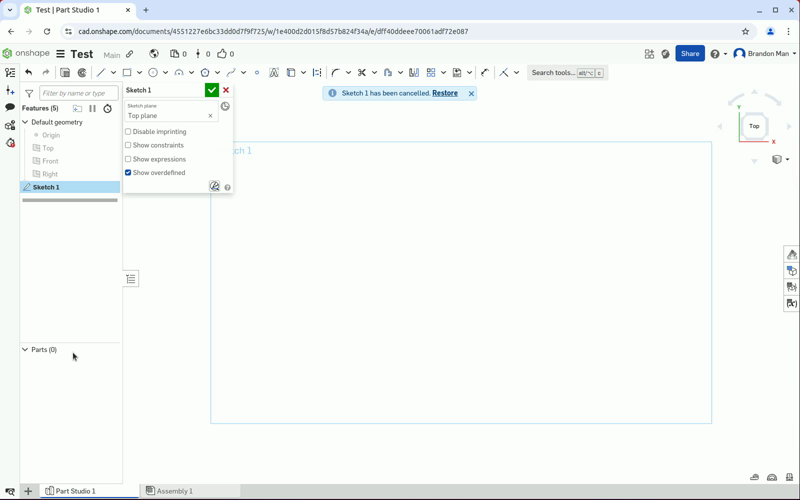
key_down(shift)
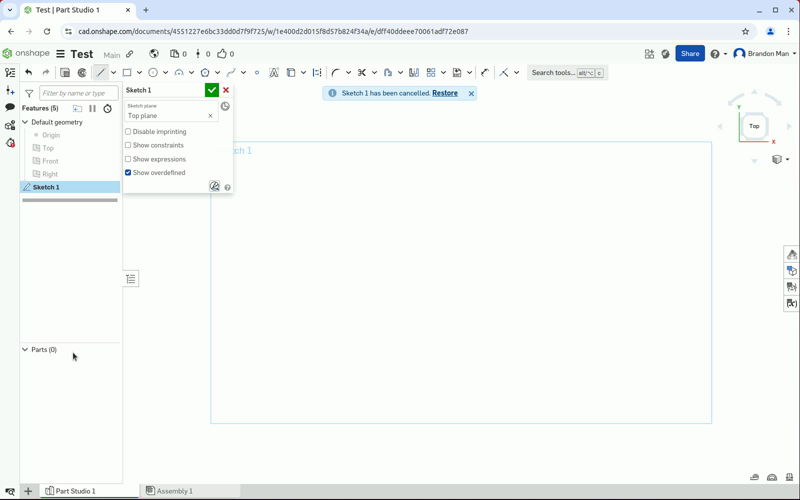
mouse_move(460, 282)
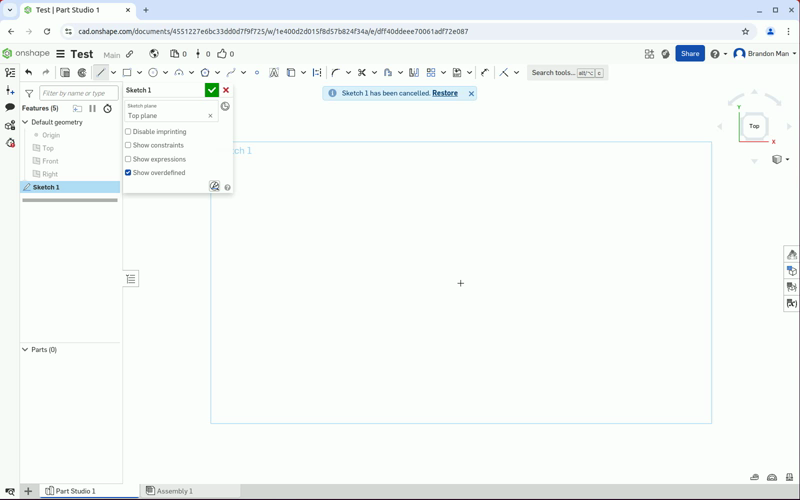
click(460, 282)
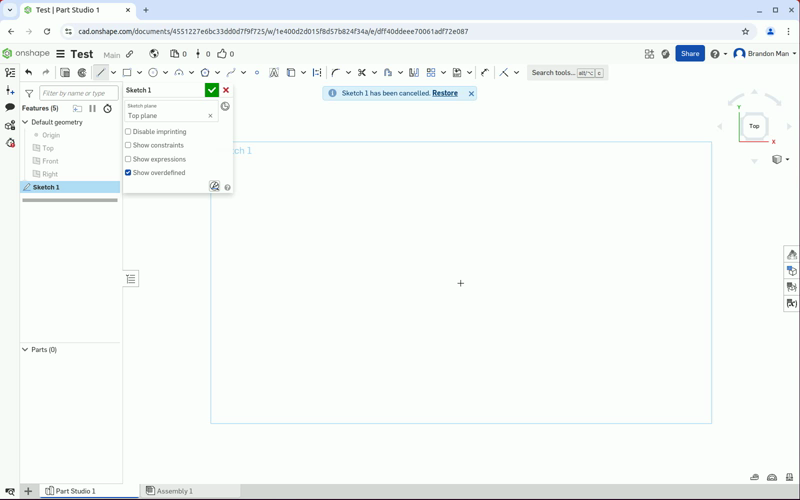
key_up(shift)
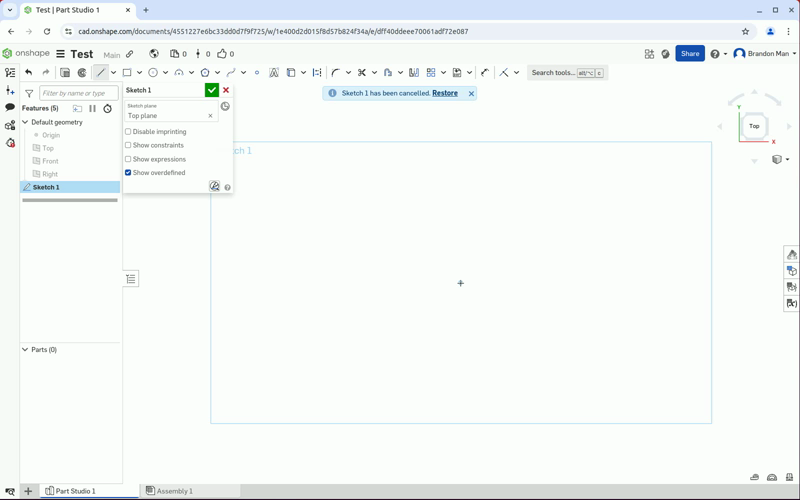
key_down(shift)
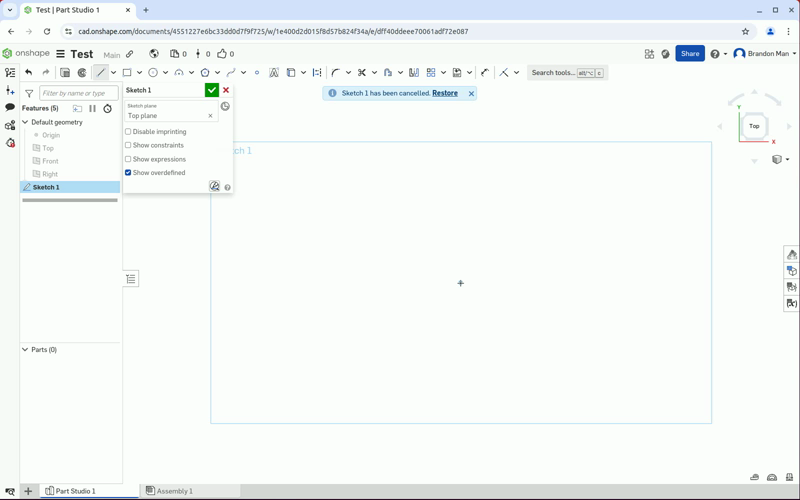
mouse_move(573, 282)
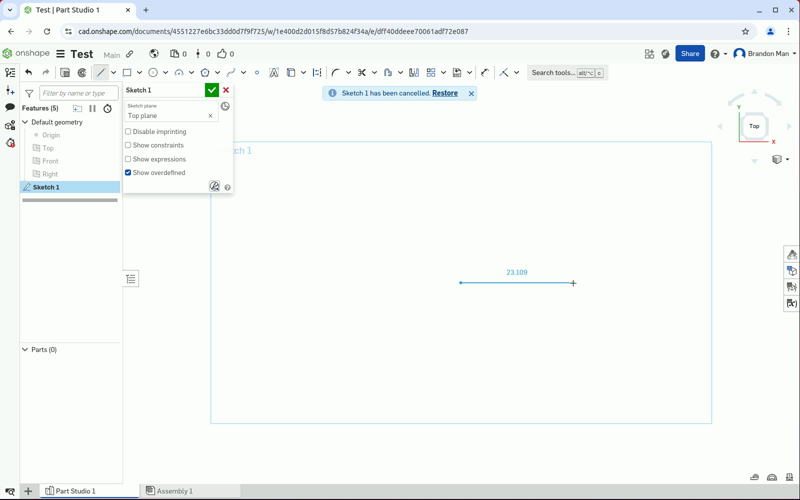
click(573, 282)
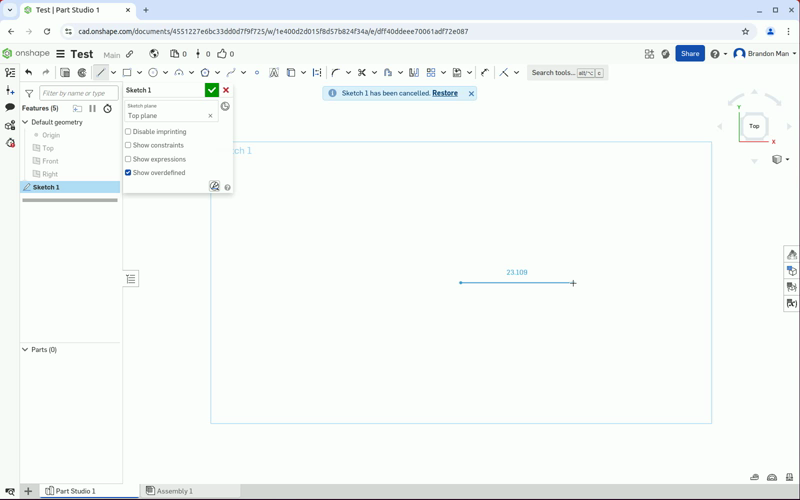
key_up(shift)
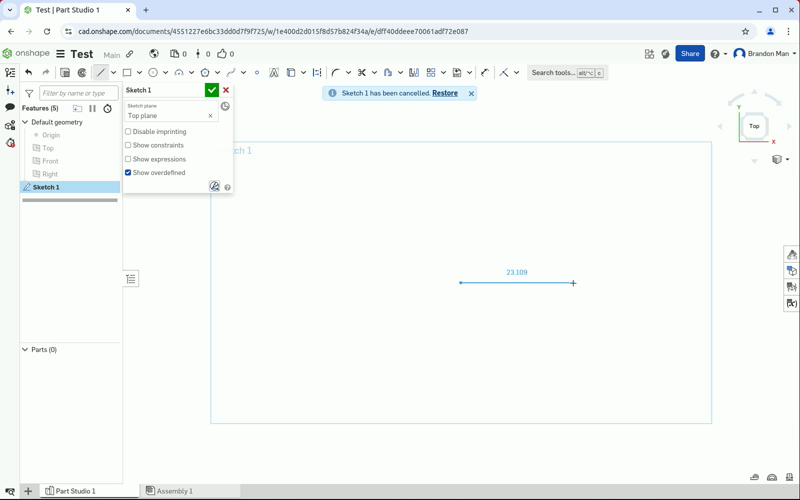
key_down(shift)
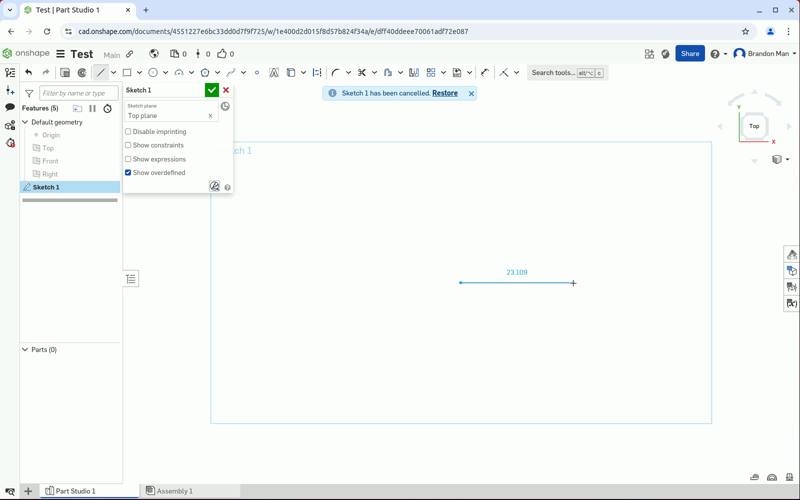
mouse_move(589, 282)
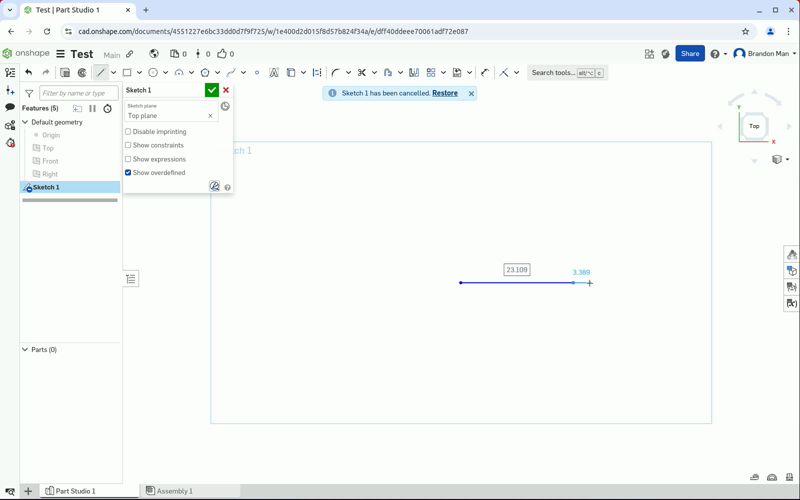
mouse_move(573, 264)
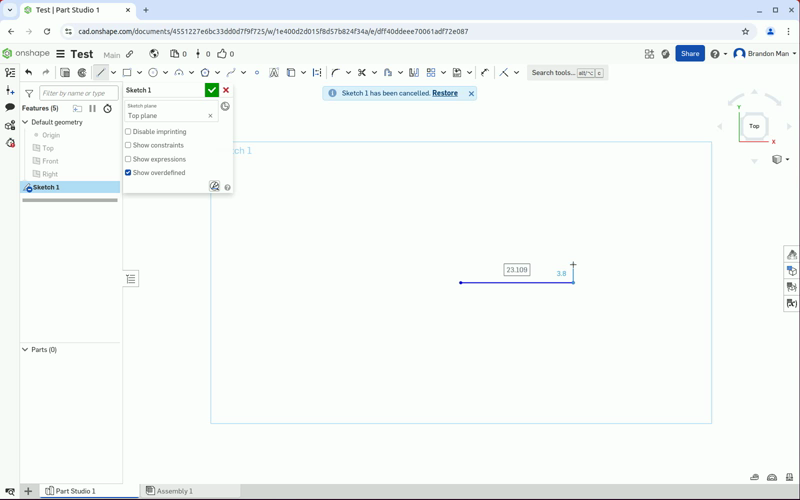
click(573, 264)
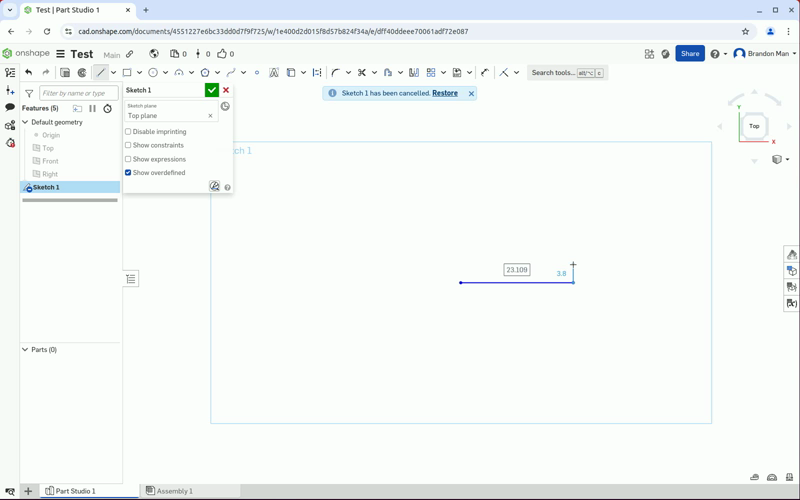
key_up(shift)
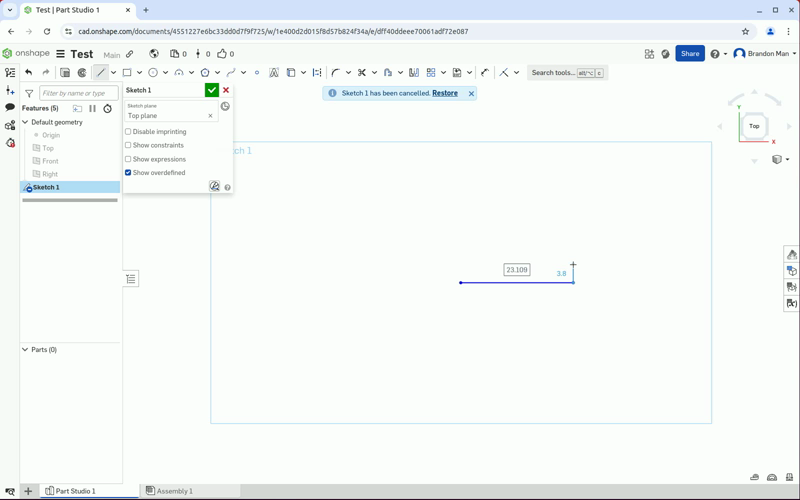
key_down(shift)
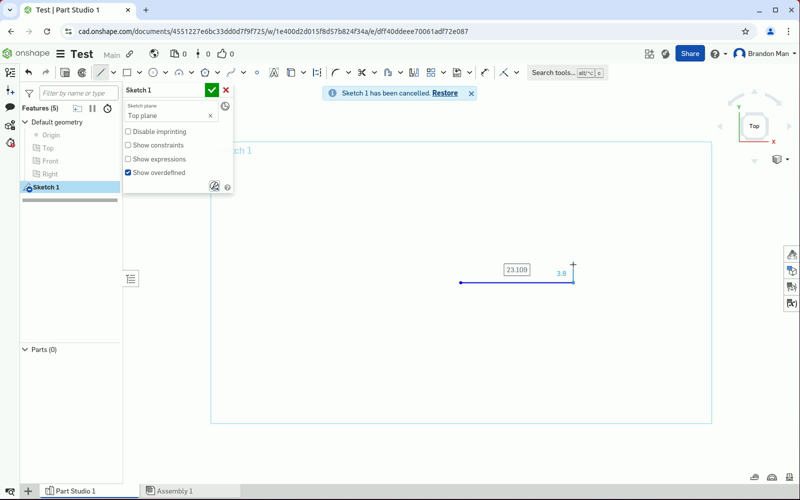
mouse_move(589, 264)
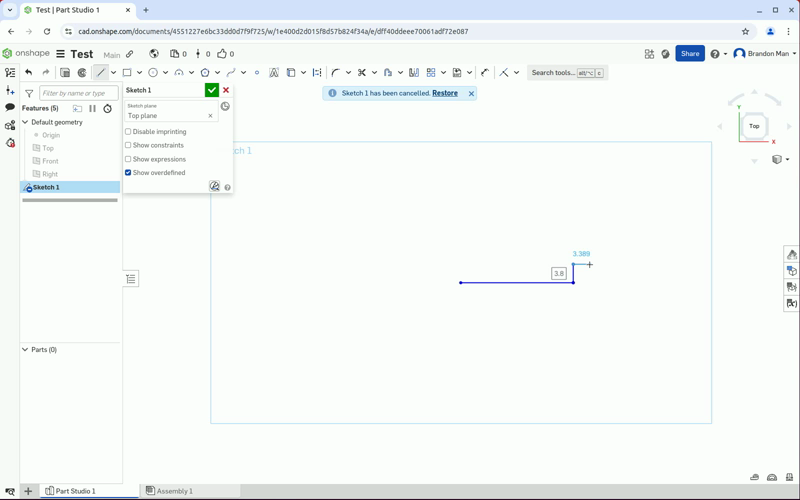
mouse_move(535, 264)
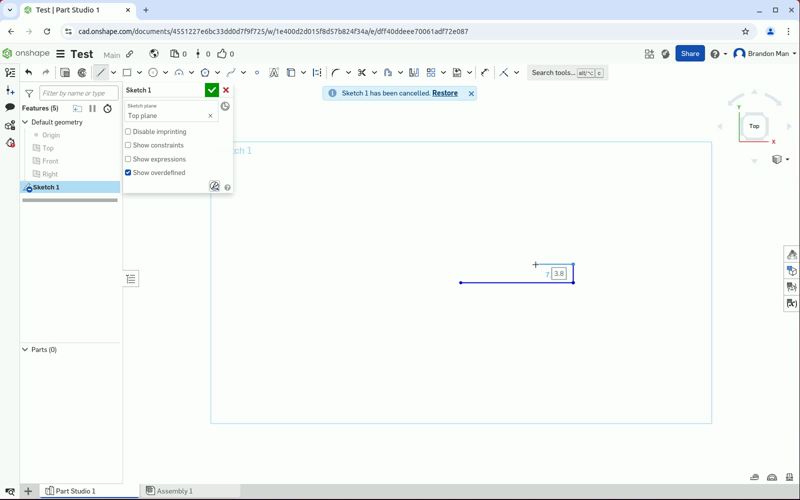
click(535, 264)
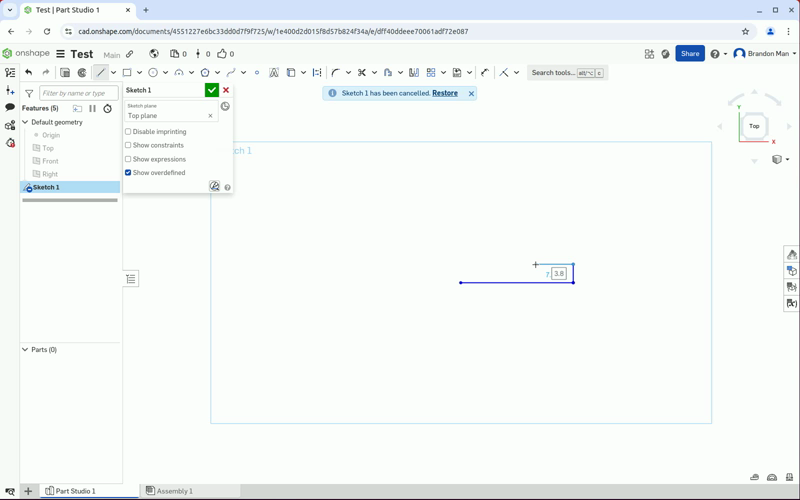
key_up(shift)
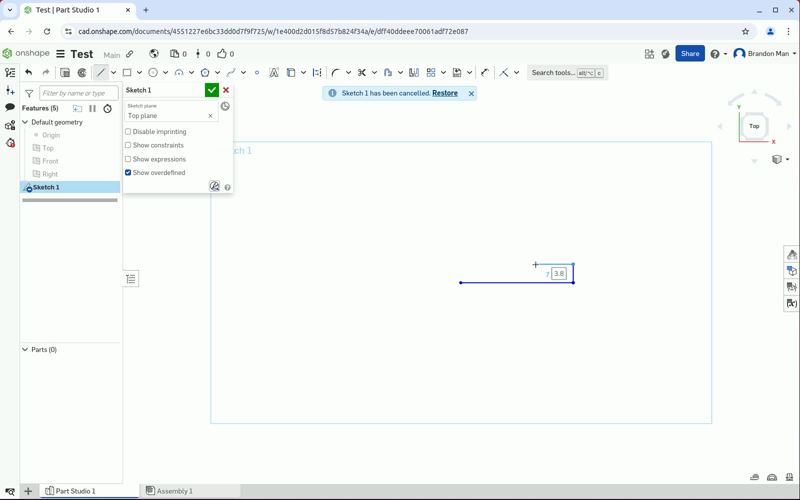
key_down(shift)
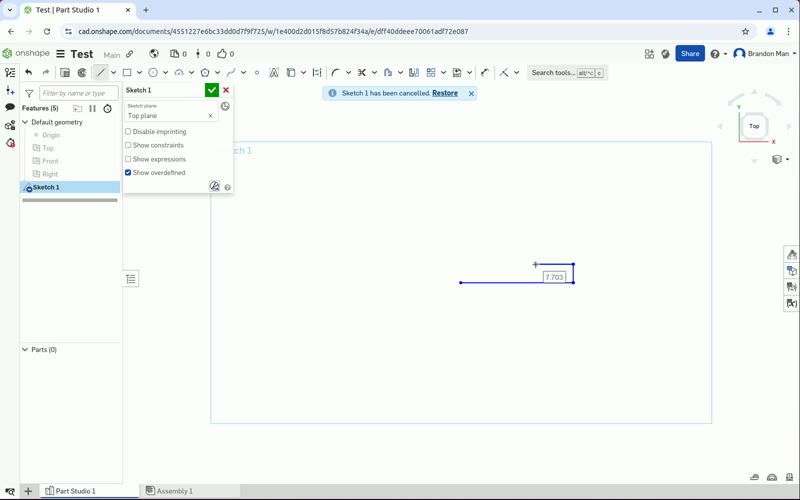
mouse_move(565, 264)
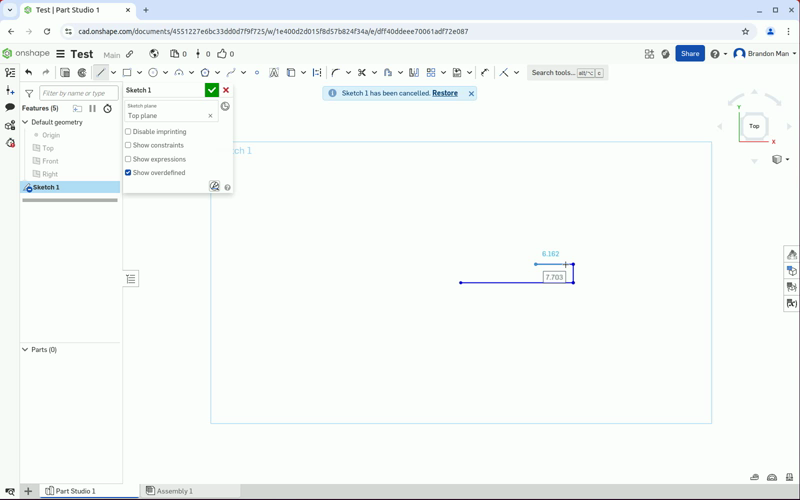
mouse_move(535, 226)
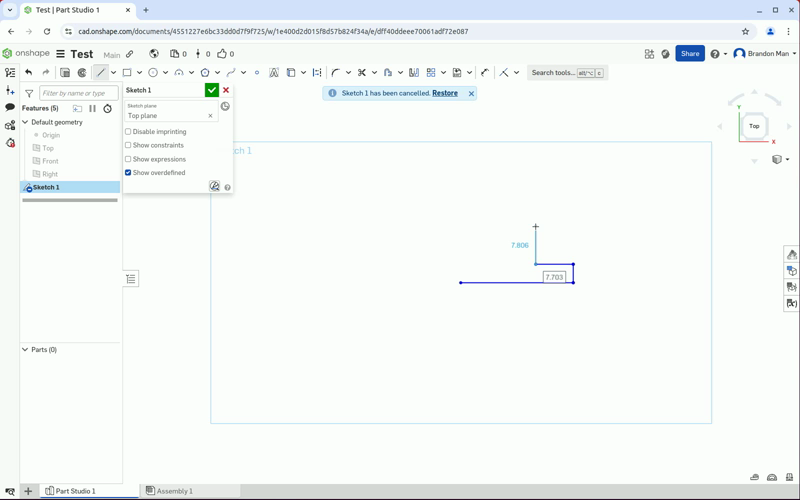
click(535, 226)
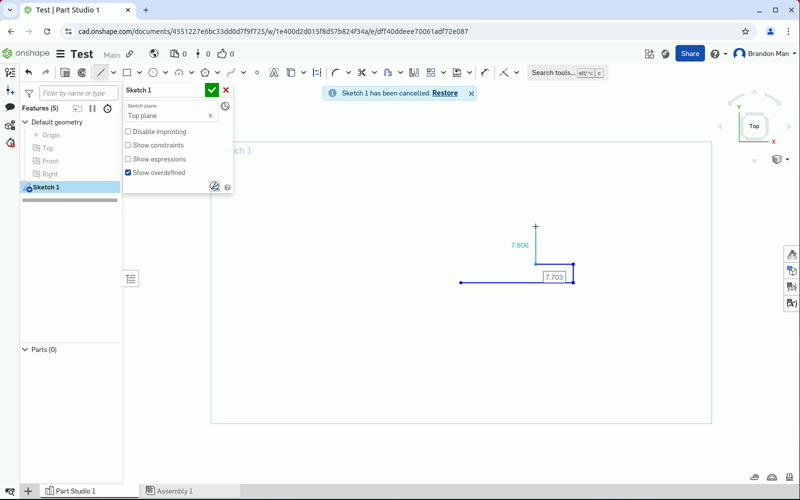
key_up(shift)
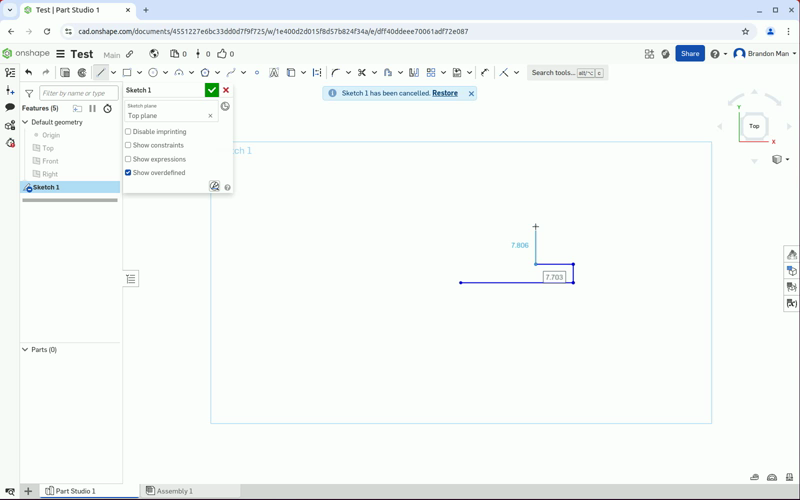
key_down(shift)
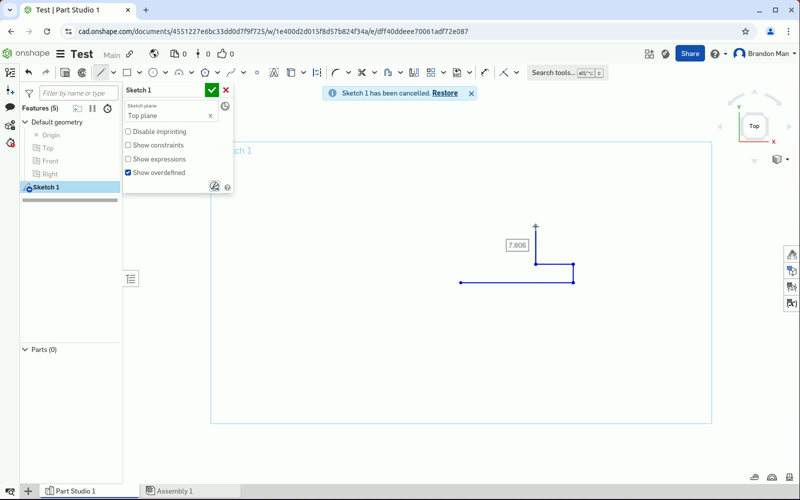
mouse_move(565, 226)
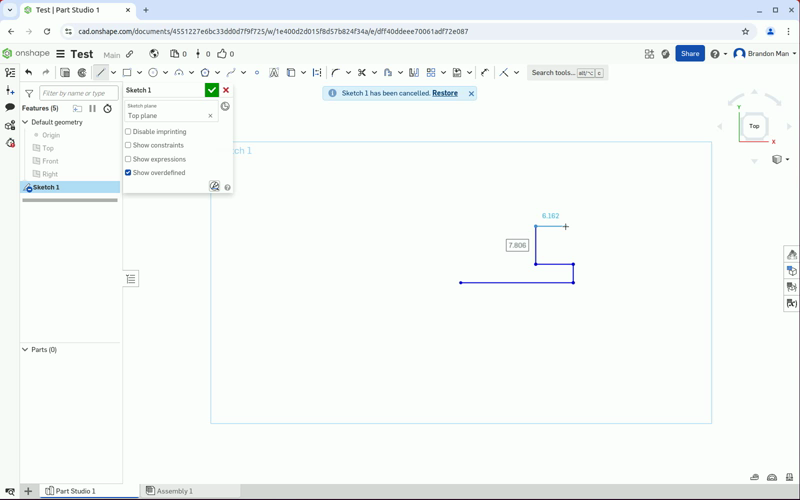
mouse_move(573, 226)
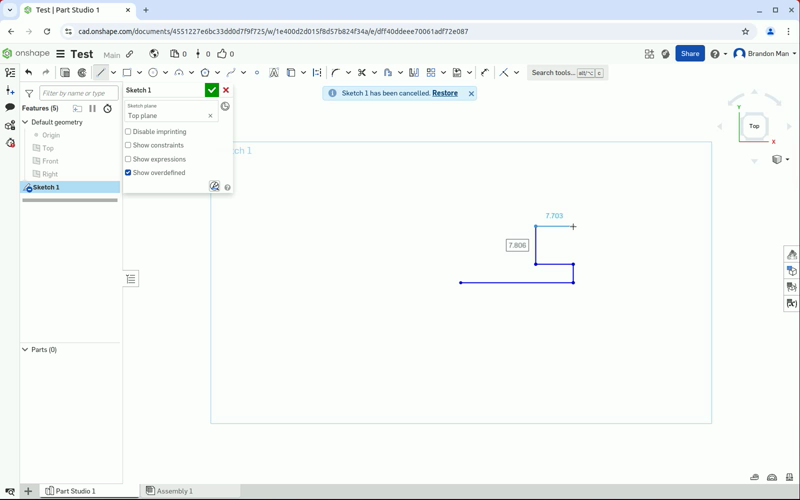
click(573, 226)
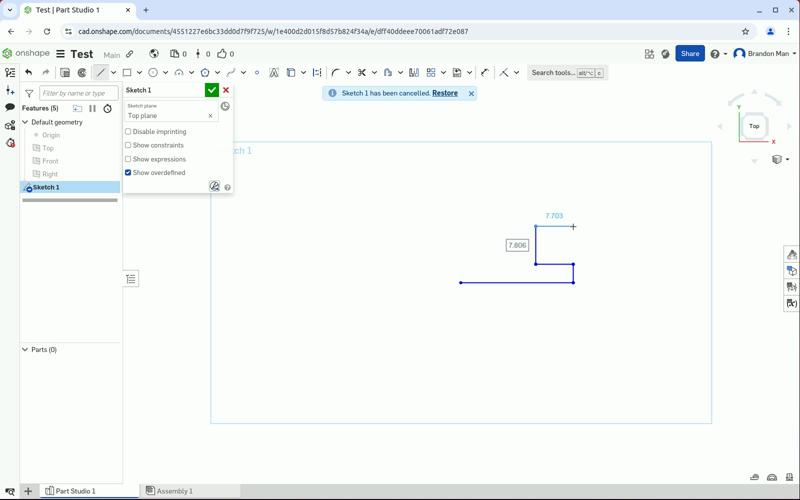
key_up(shift)
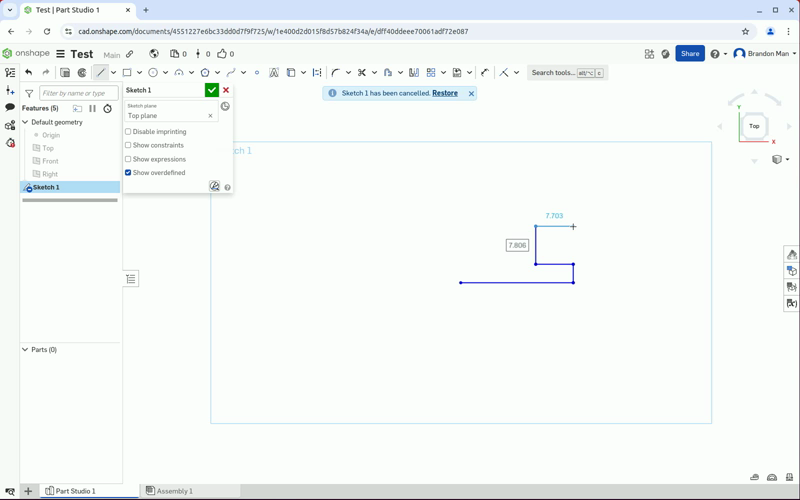
key_down(shift)
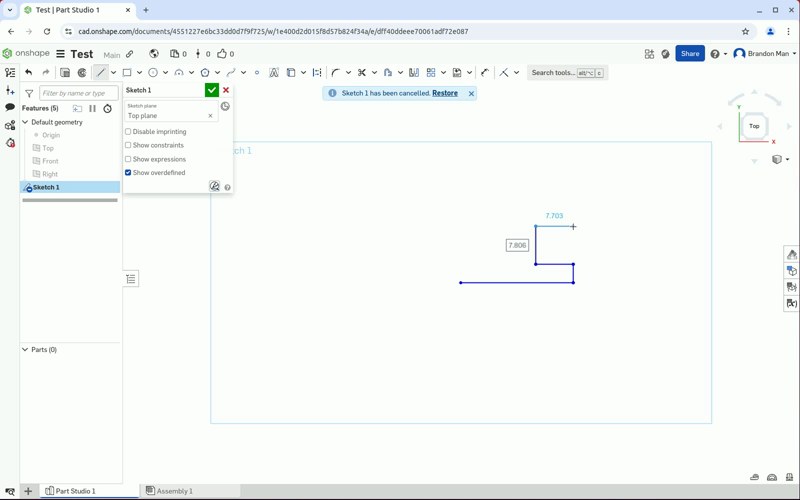
mouse_move(589, 226)
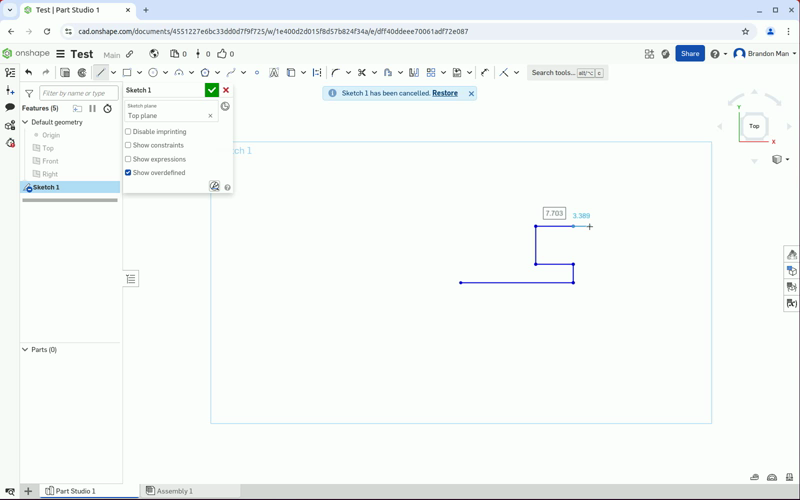
mouse_move(573, 208)
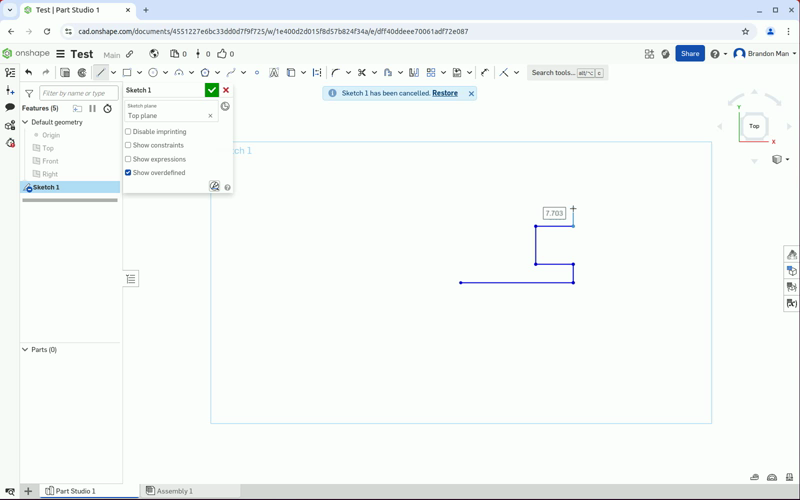
click(573, 208)
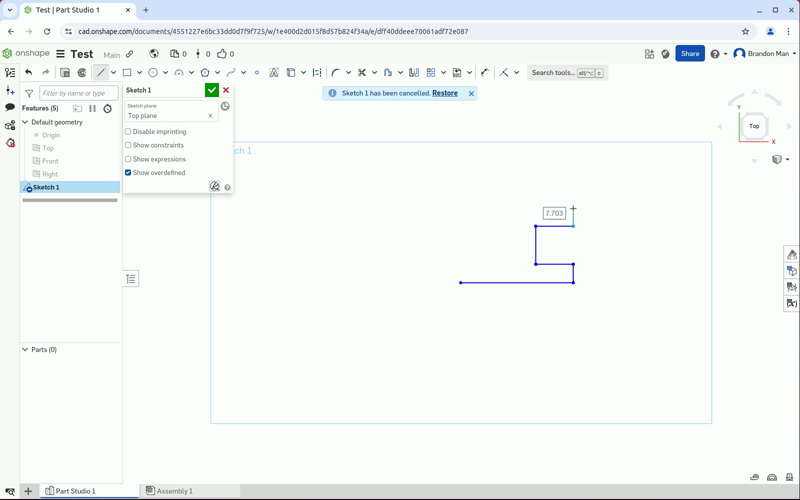
key_up(shift)
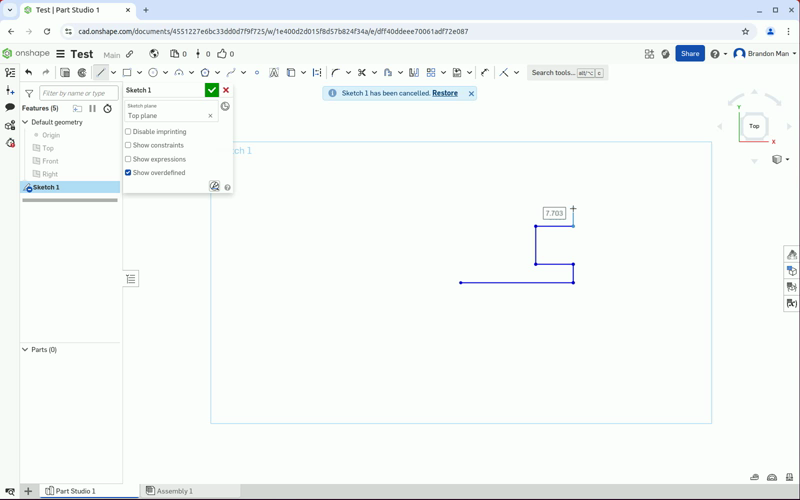
key_down(shift)
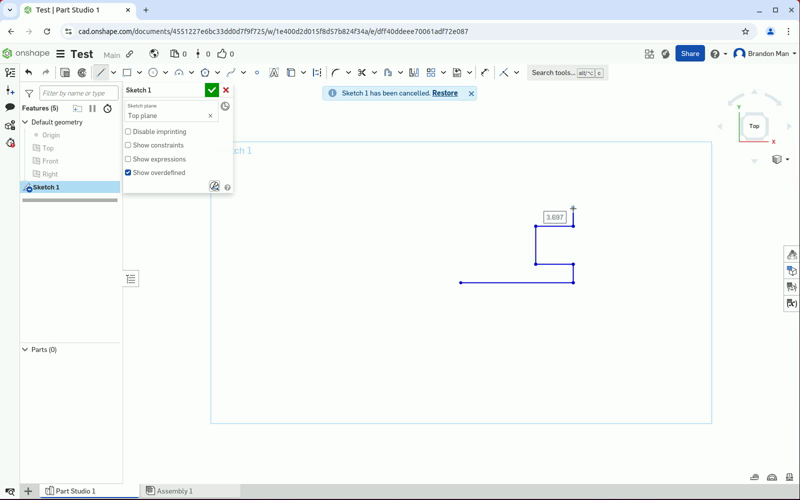
mouse_move(460, 208)
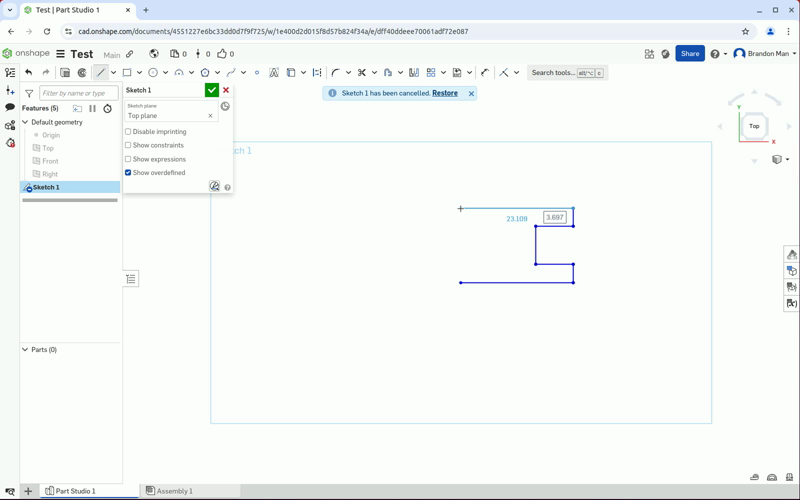
click(460, 208)
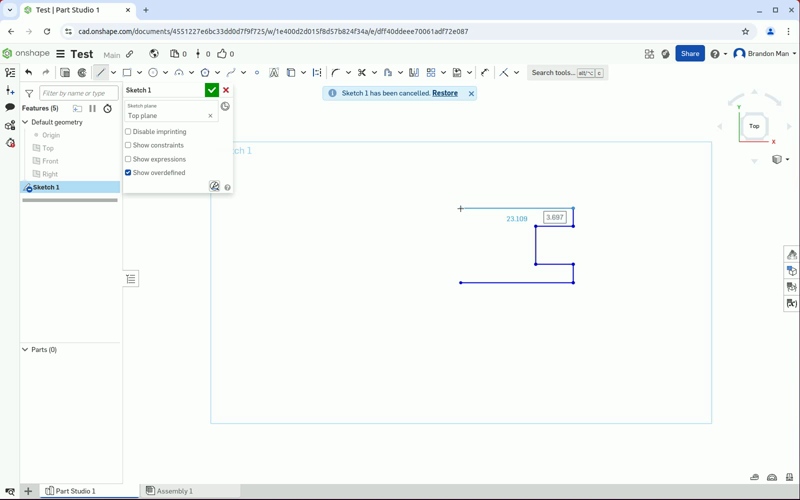
key_up(shift)
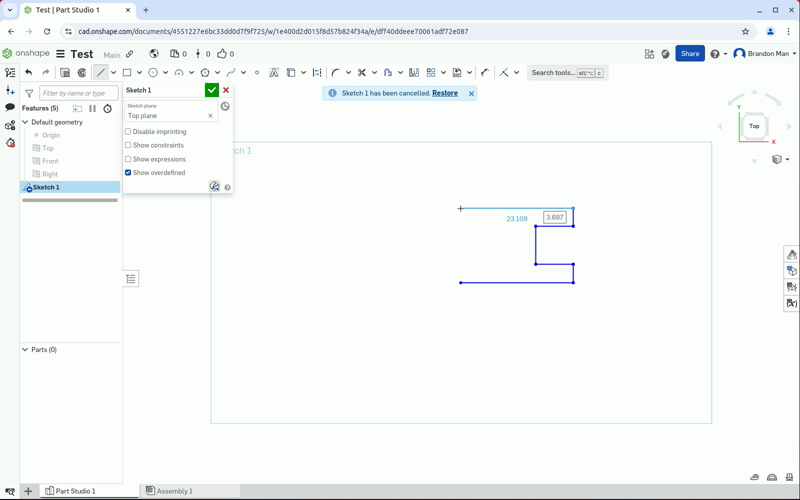
key_down(shift)
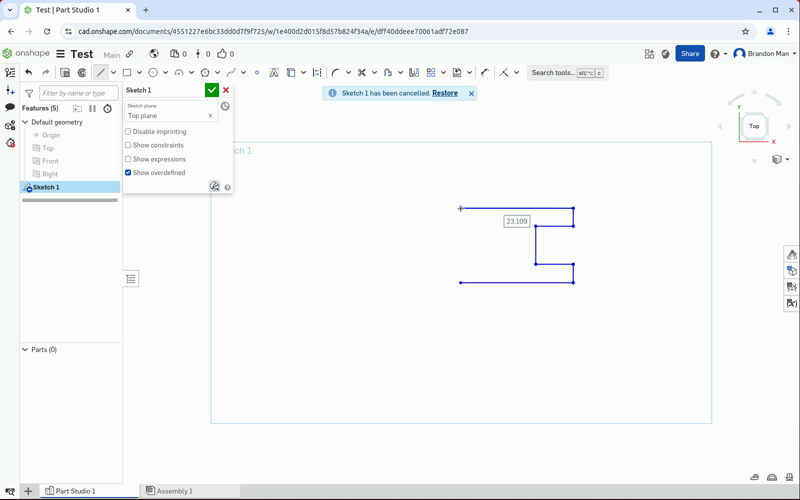
mouse_move(460, 282)
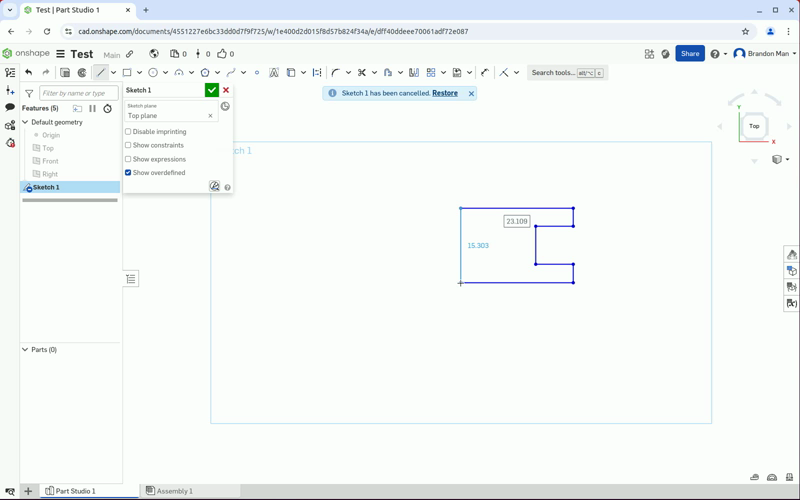
key_up(shift)
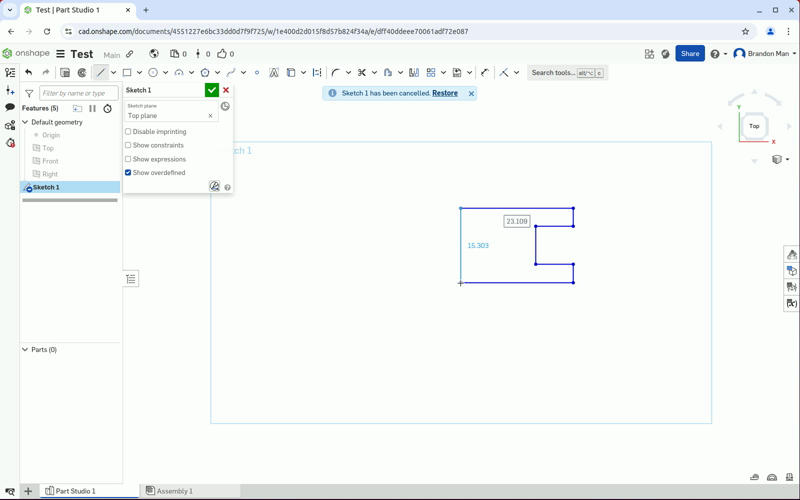
click(460, 282)
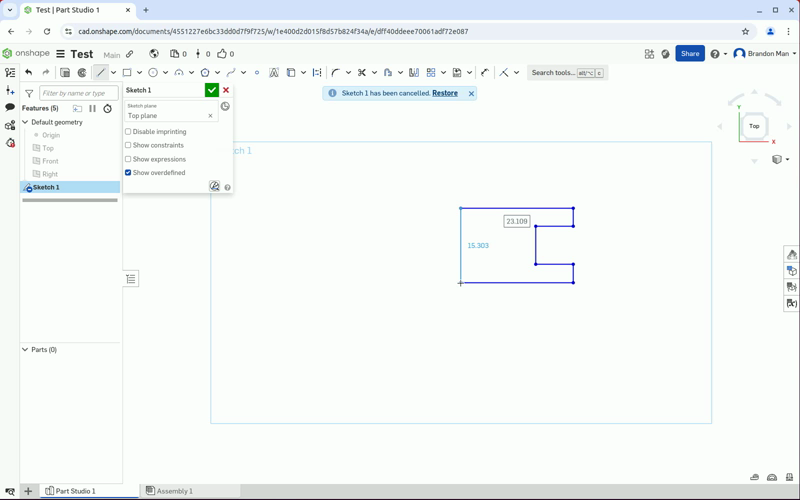
key(esc)
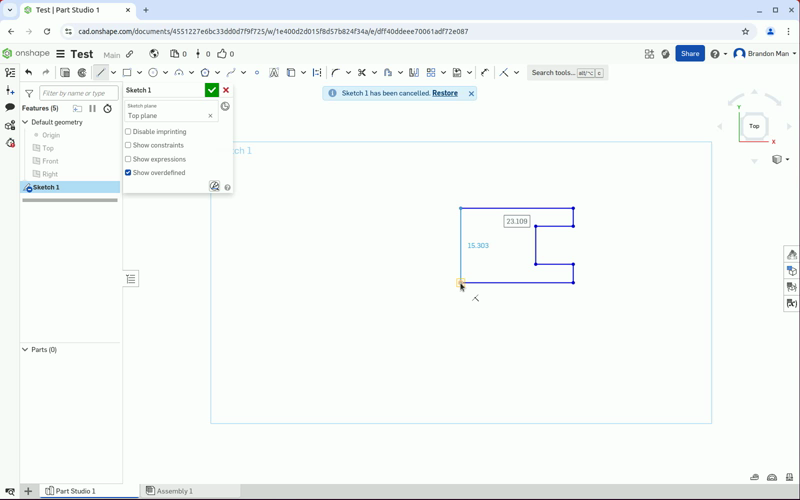
mouse_move(516, 245)
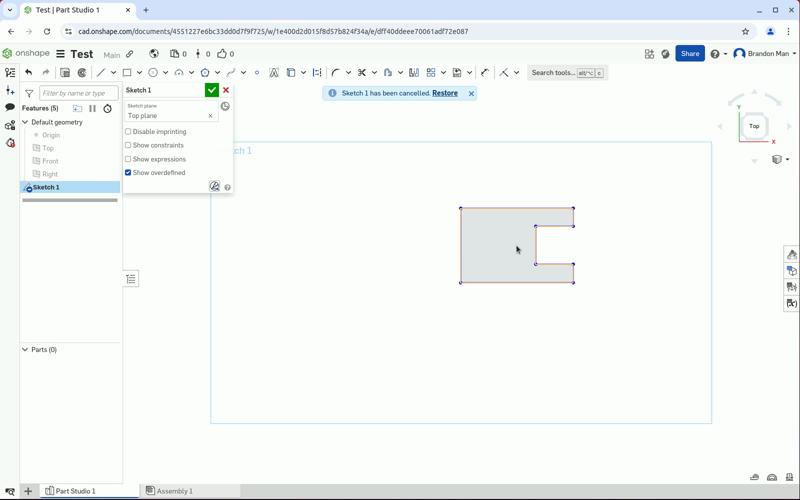
click(516, 245)
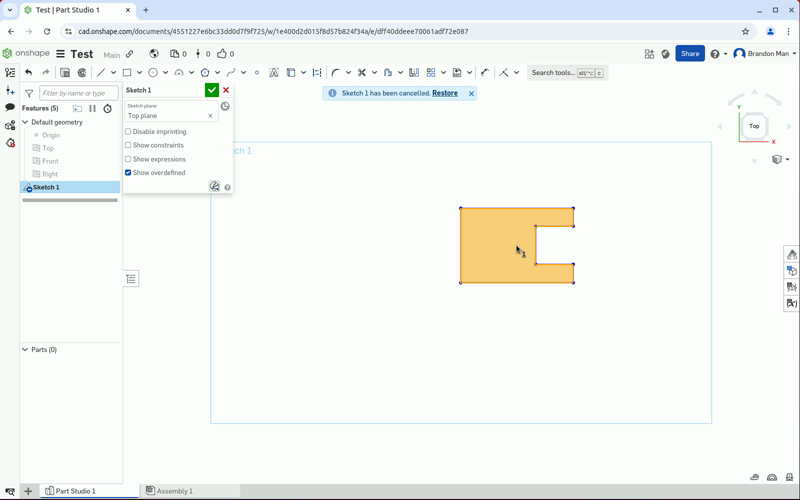
mouse_move(73, 352)
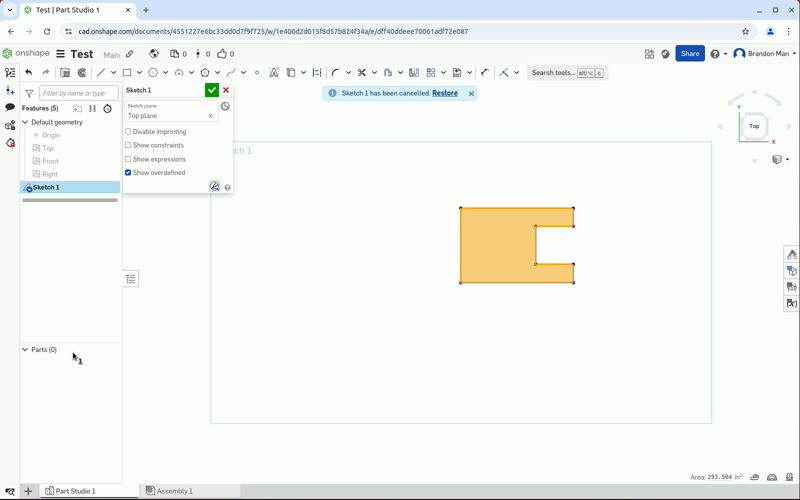
key(shift+y)
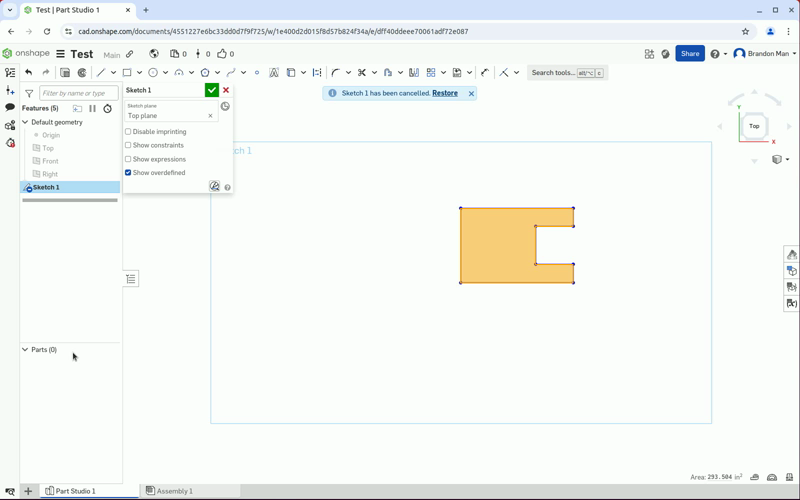
key(shift+e)
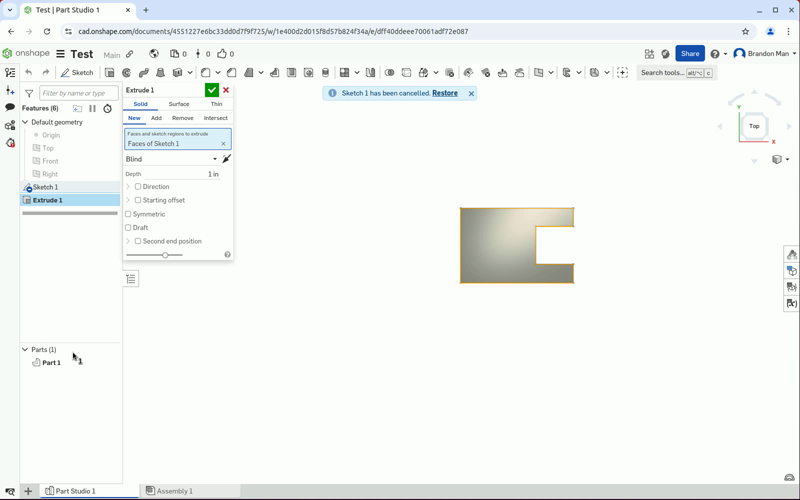
mouse_move(143, 106)
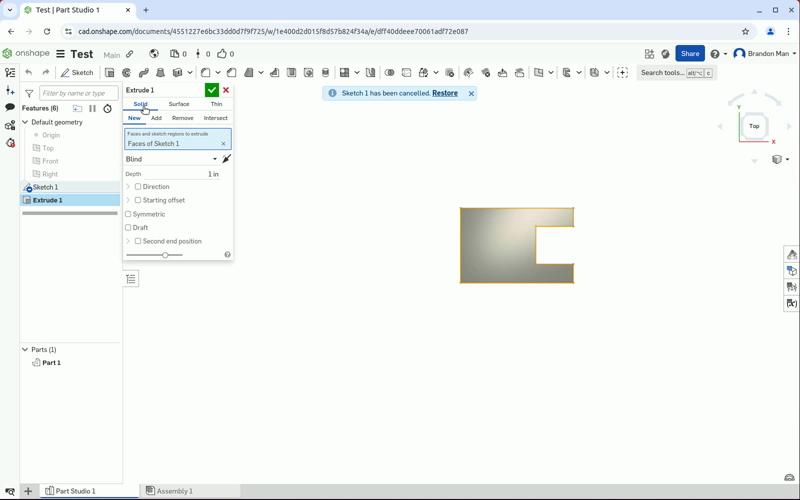
click(143, 106)
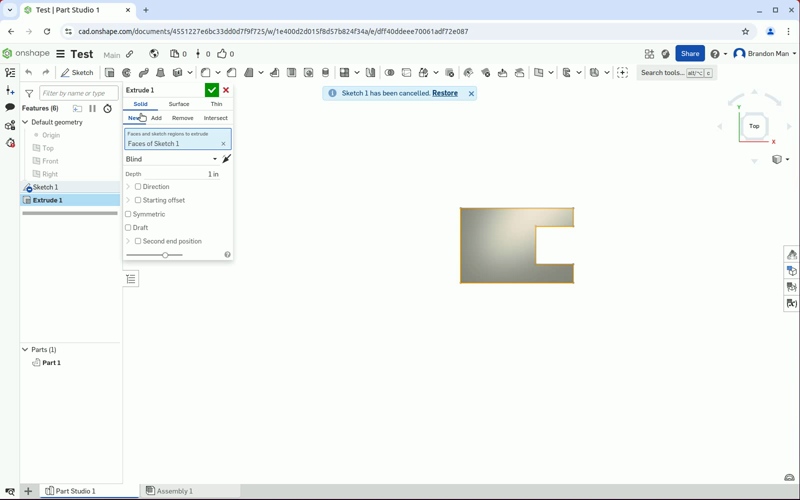
mouse_move(137, 120)
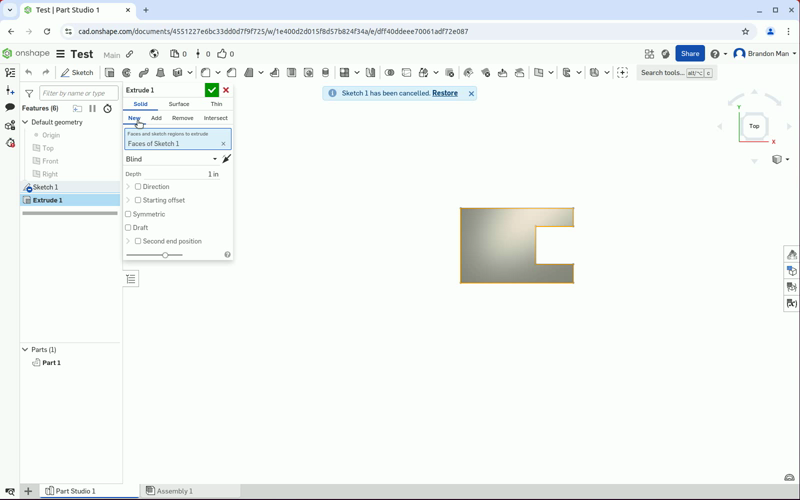
click(137, 120)
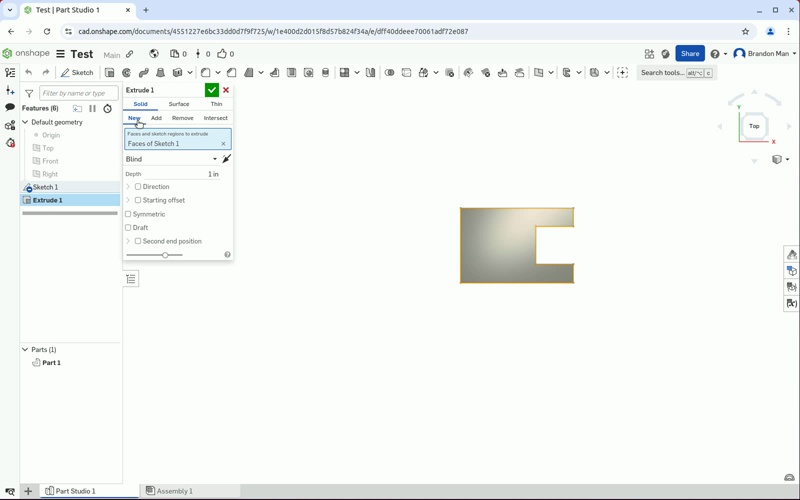
key(tab, 4)
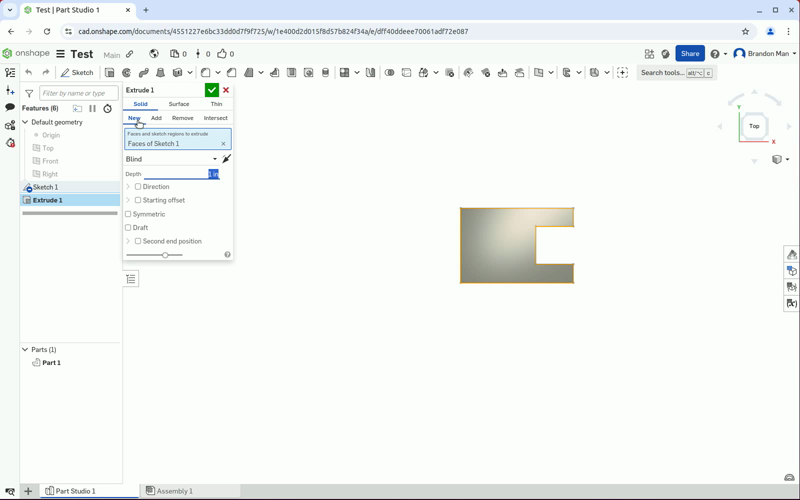
text(7.703)
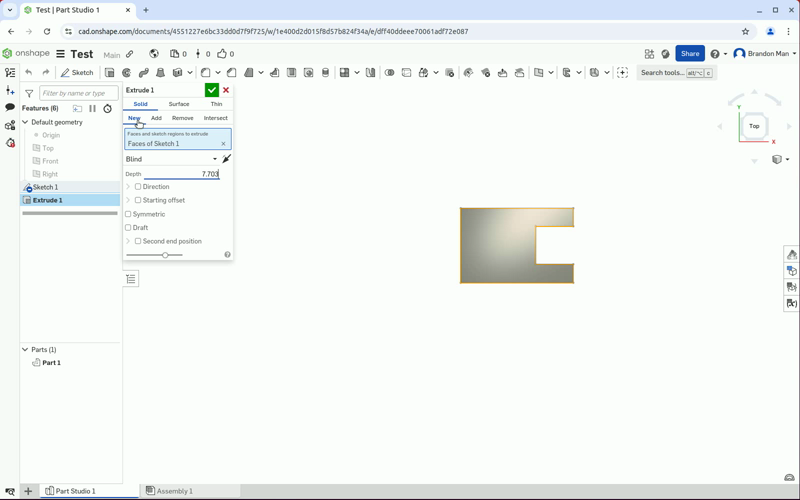
key(enter)
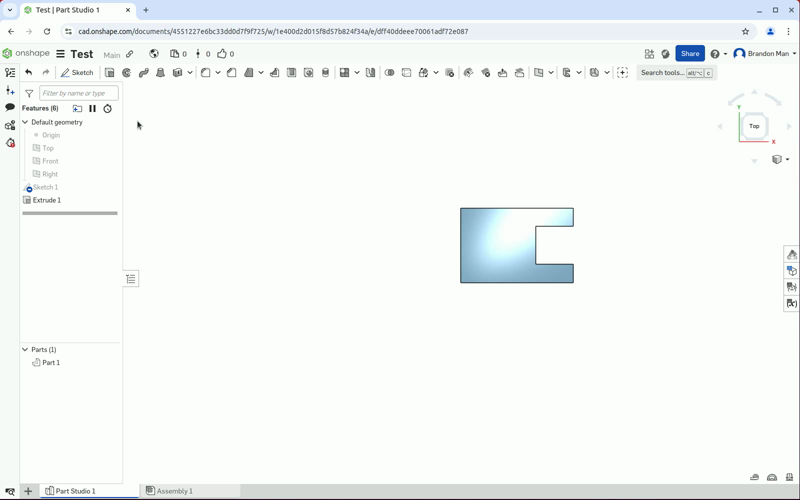
key(shift+h)
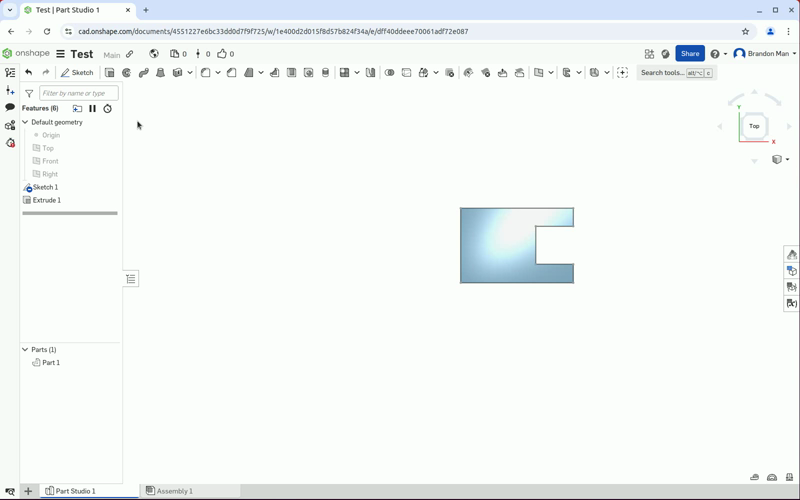
key(shift+h)
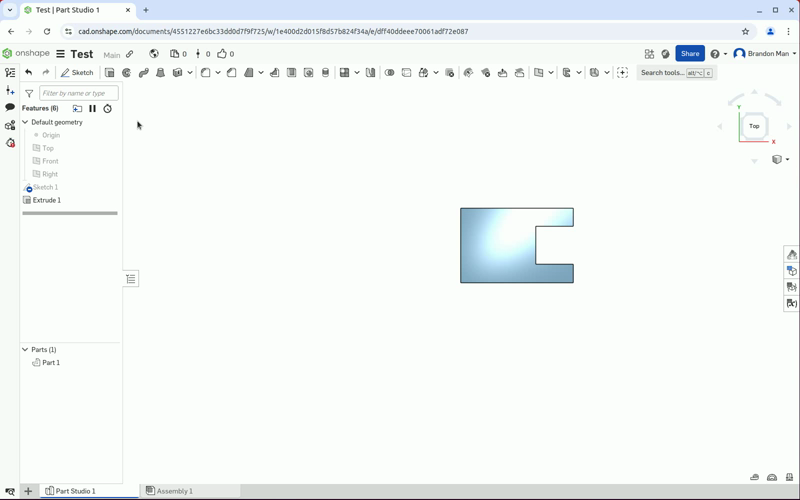
mouse_move(73, 189)
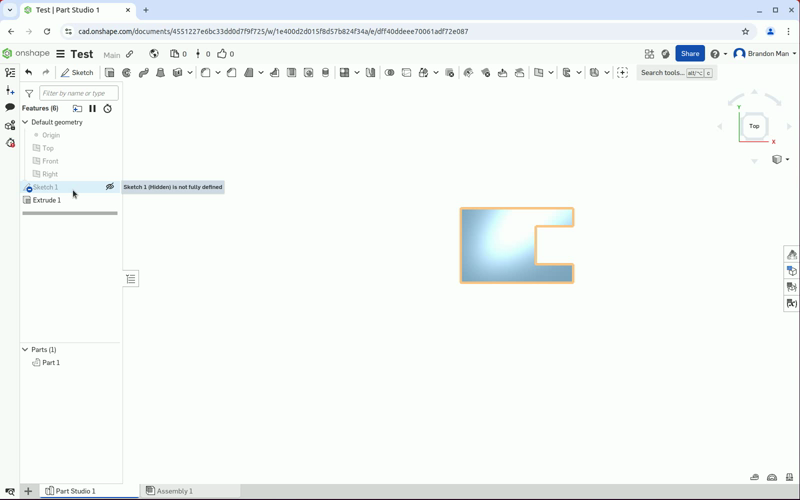
click(73, 189)
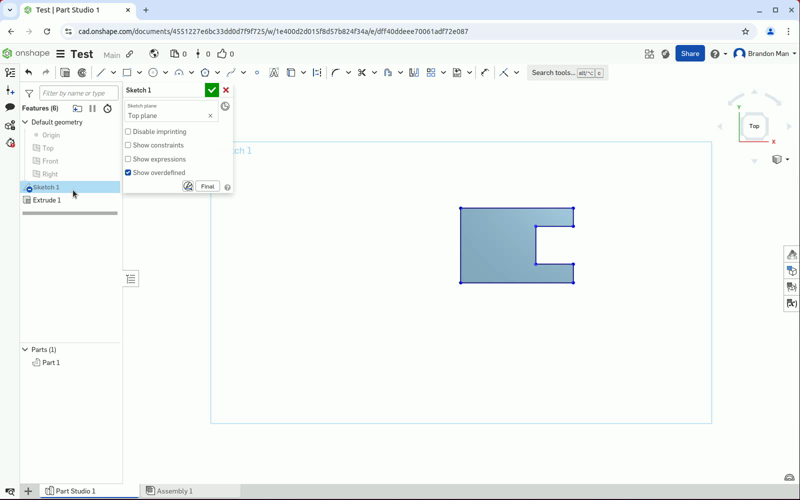
mouse_move(229, 92)
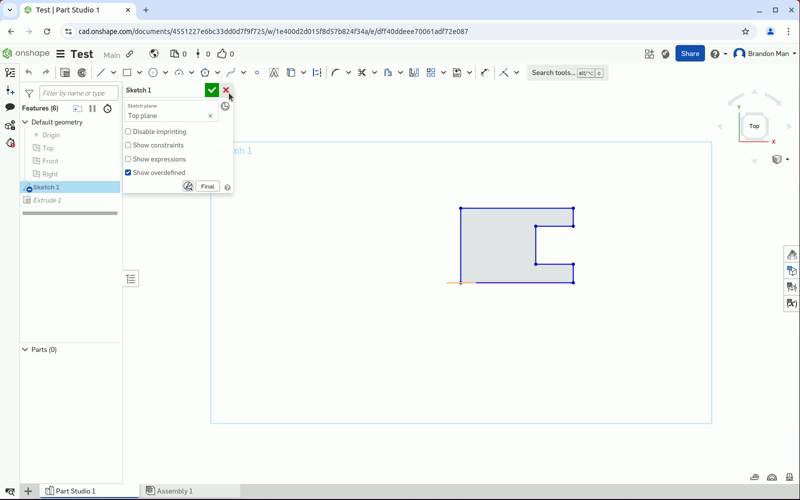
click(229, 92)
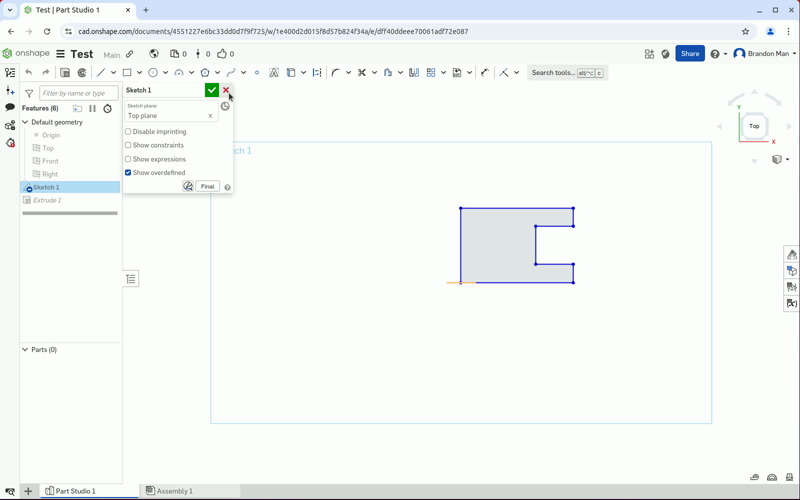
key(shift+s)
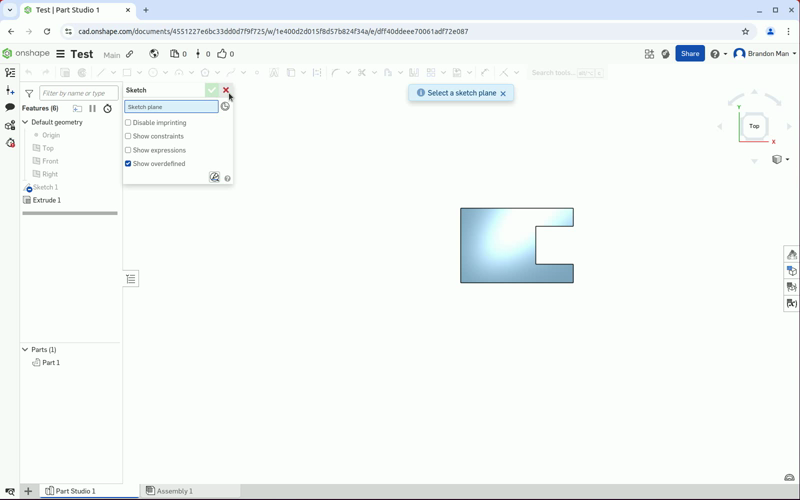
mouse_move(73, 150)
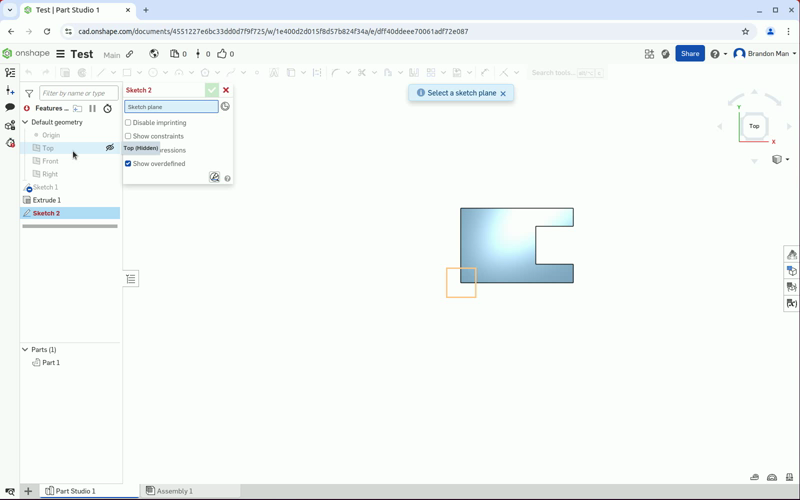
click(73, 150)
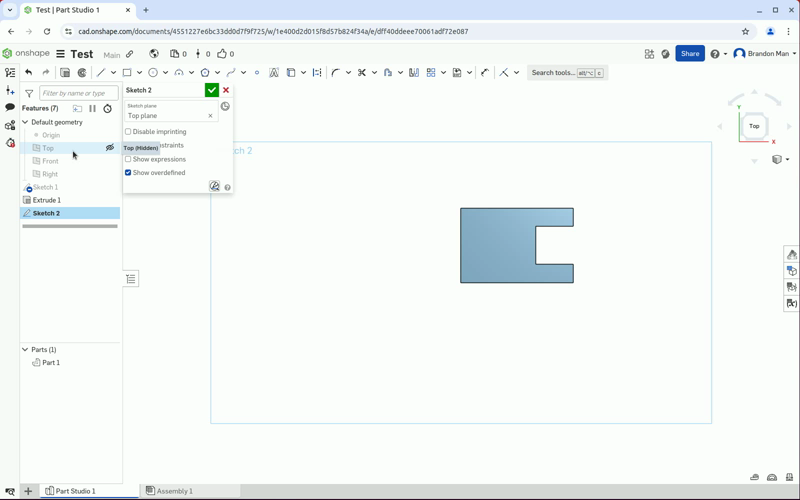
mouse_move(73, 352)
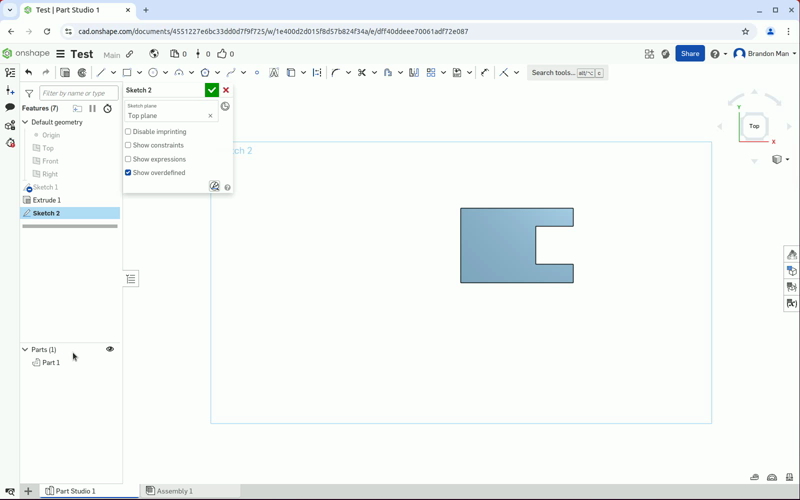
key(y)
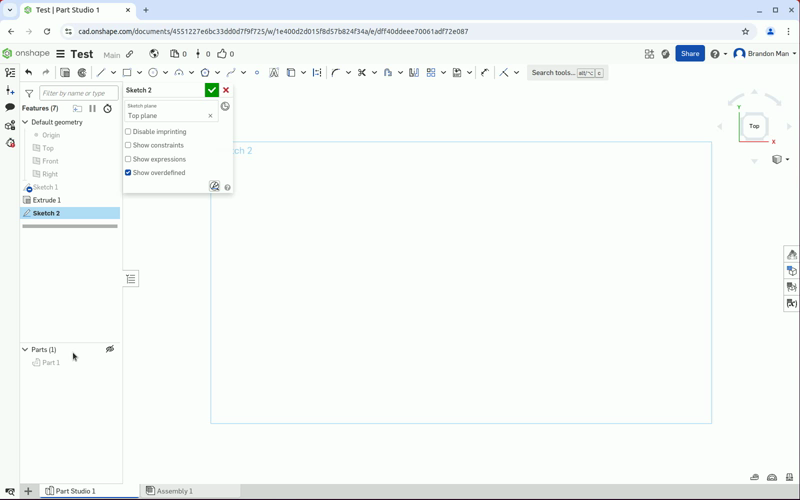
key(l)
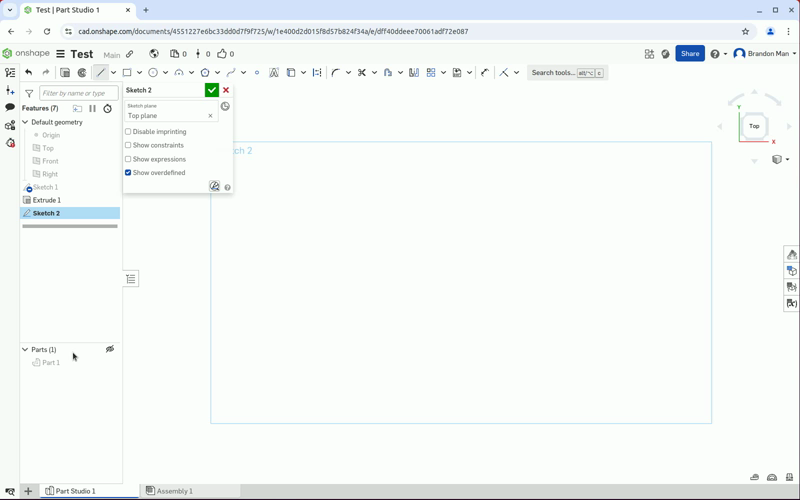
key_down(shift)
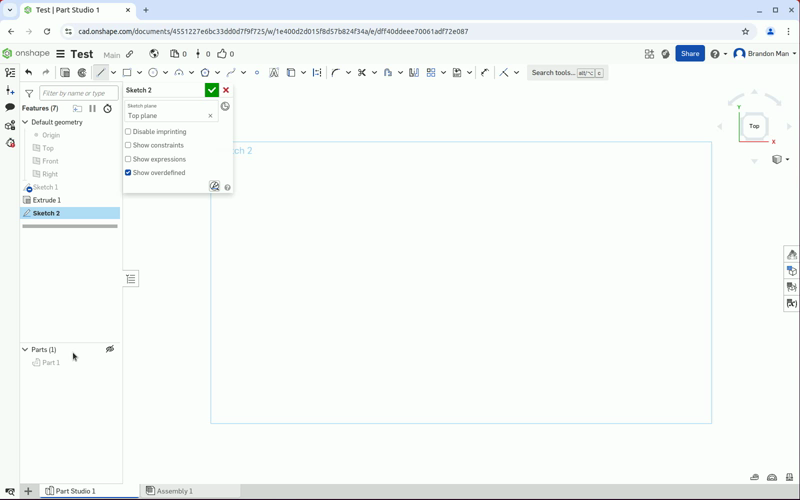
mouse_move(460, 282)
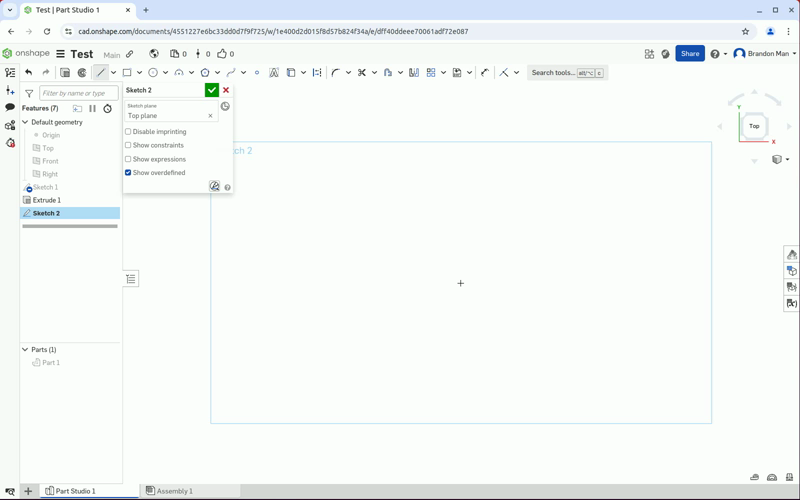
click(460, 282)
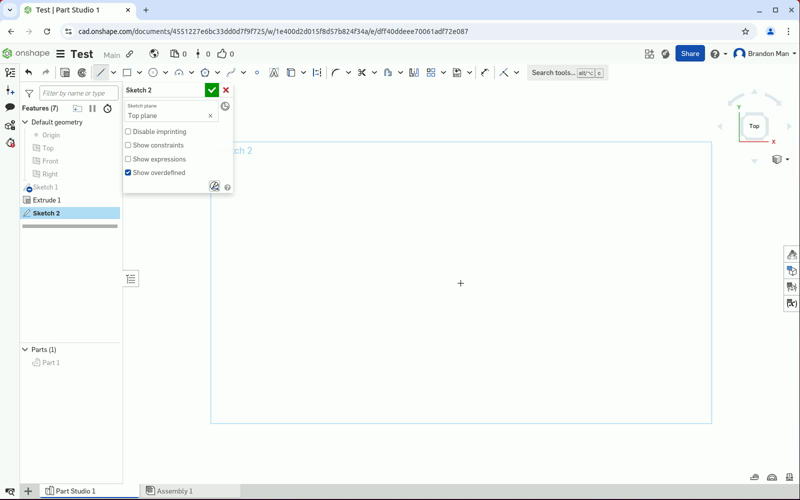
key_up(shift)
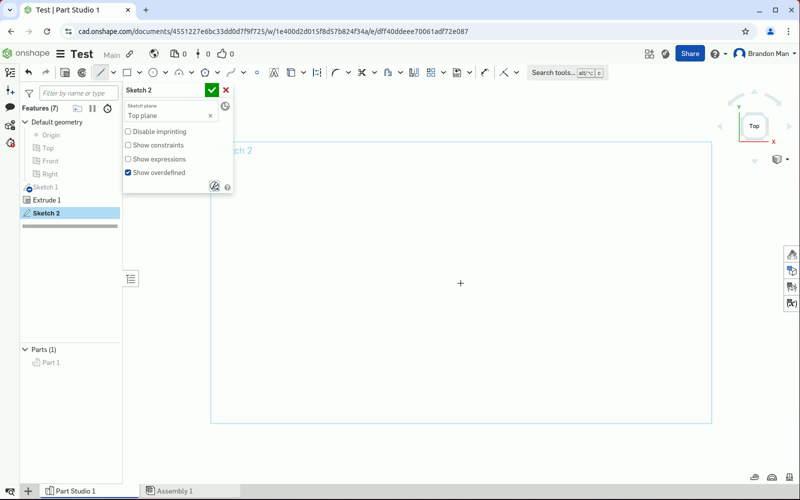
key_down(shift)
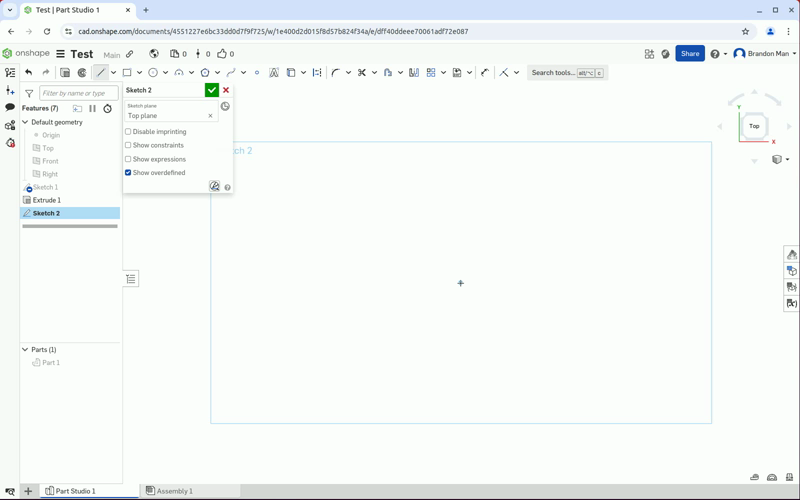
mouse_move(490, 282)
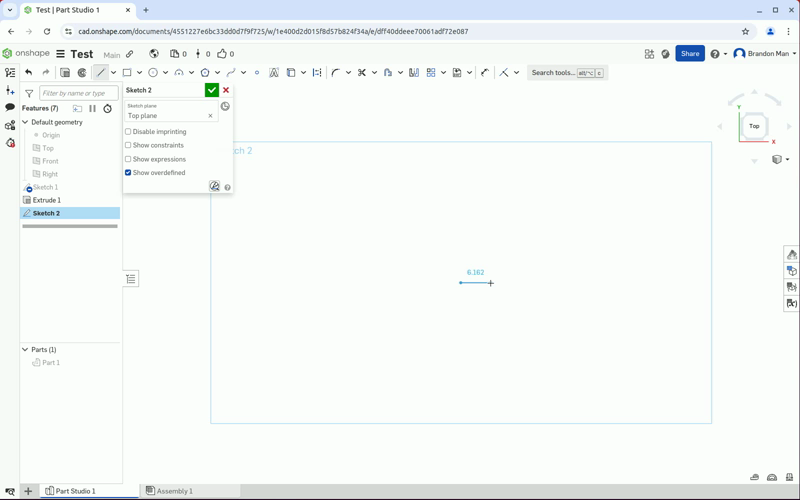
mouse_move(479, 282)
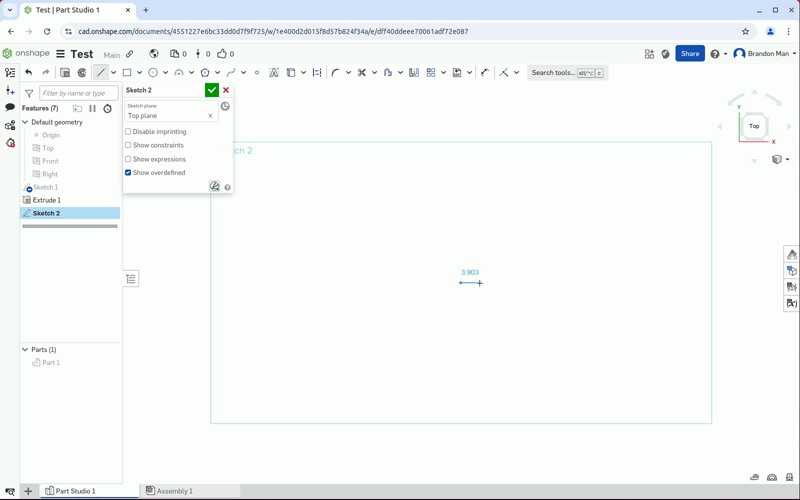
click(479, 282)
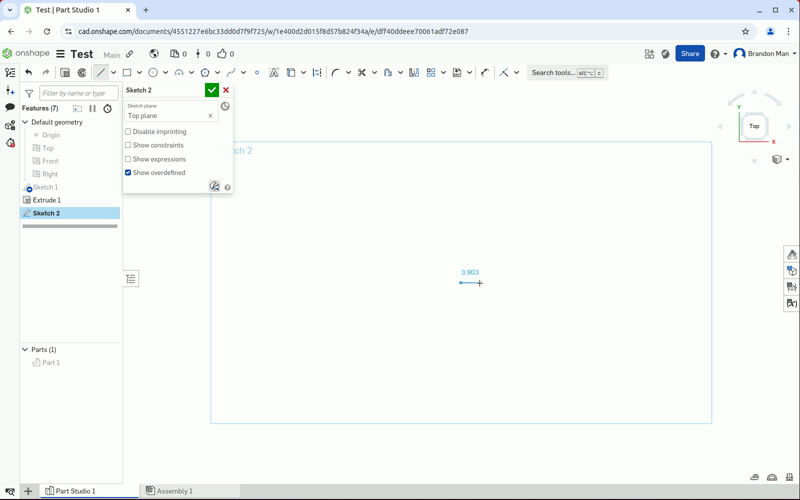
key_up(shift)
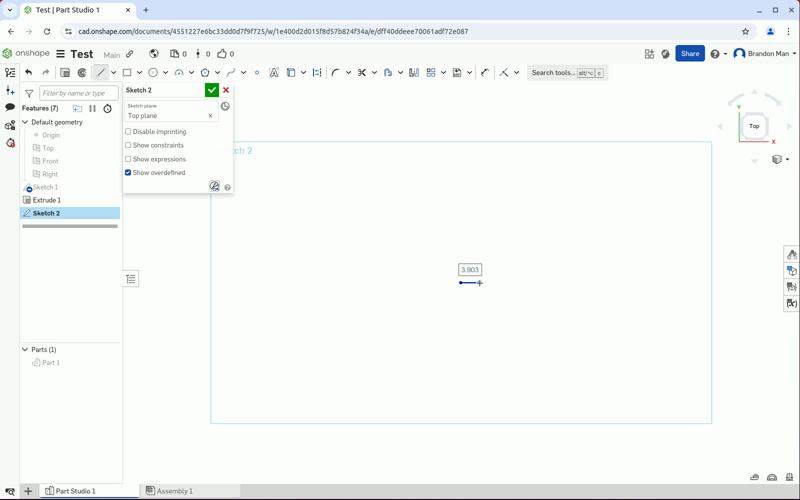
key_down(shift)
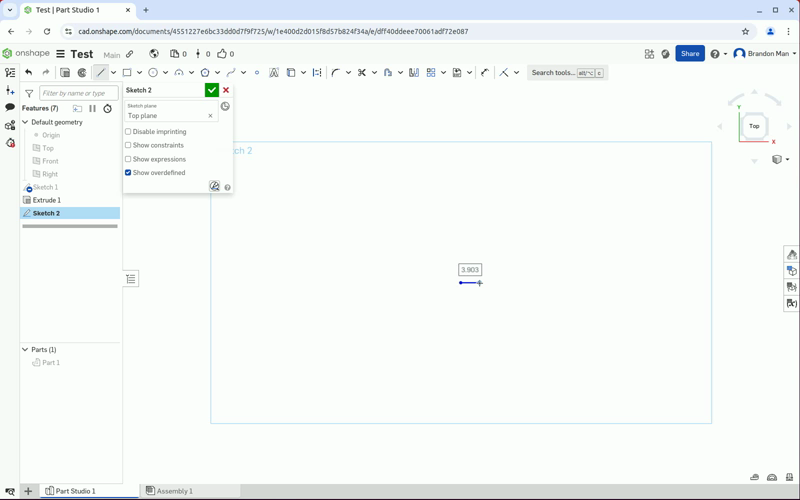
mouse_move(479, 207)
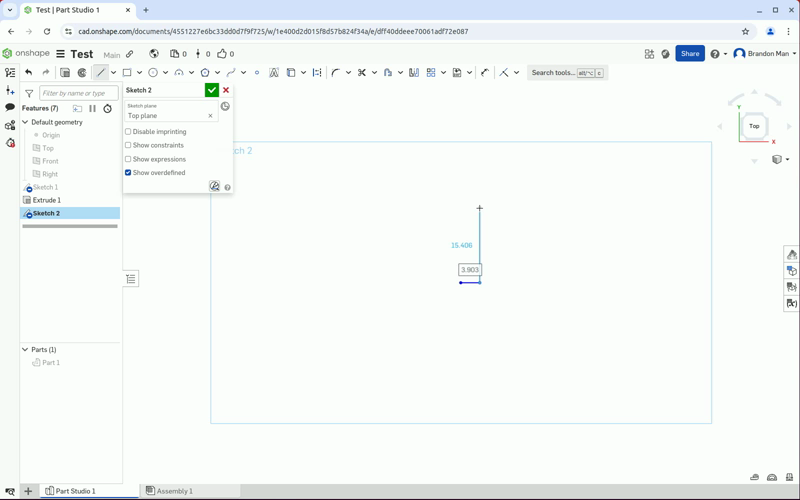
click(479, 207)
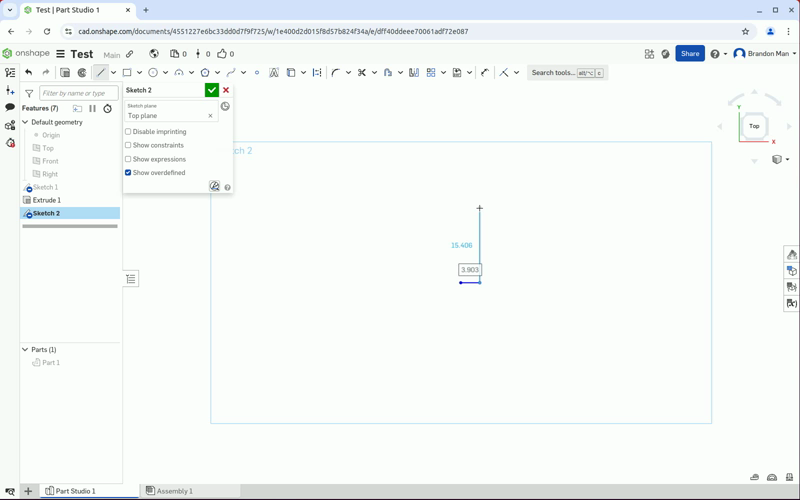
key_up(shift)
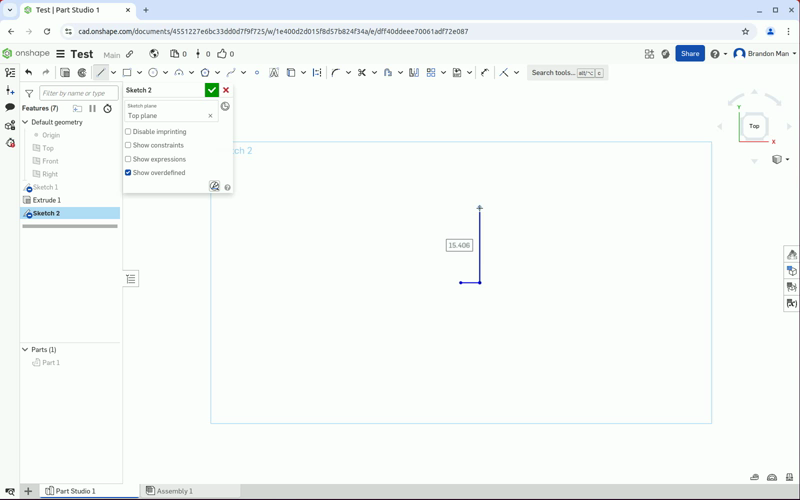
key_down(shift)
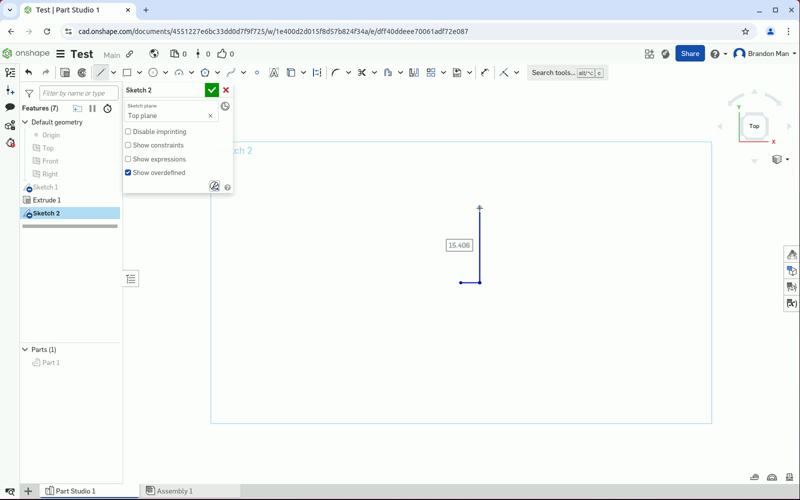
mouse_move(509, 207)
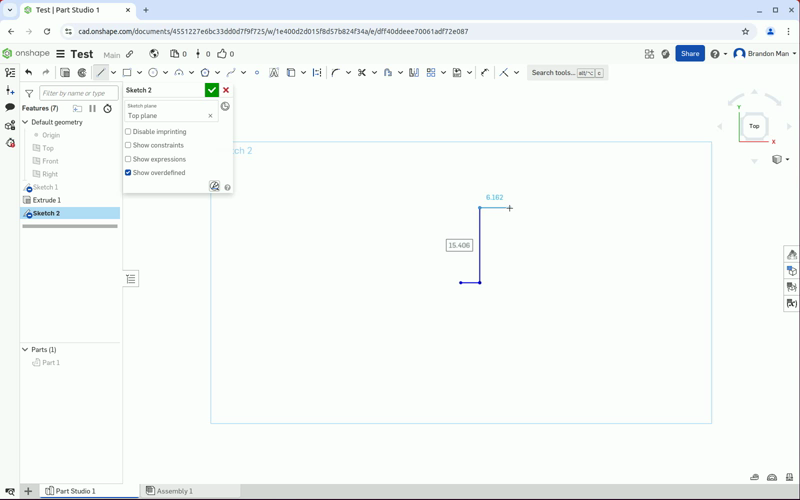
mouse_move(460, 207)
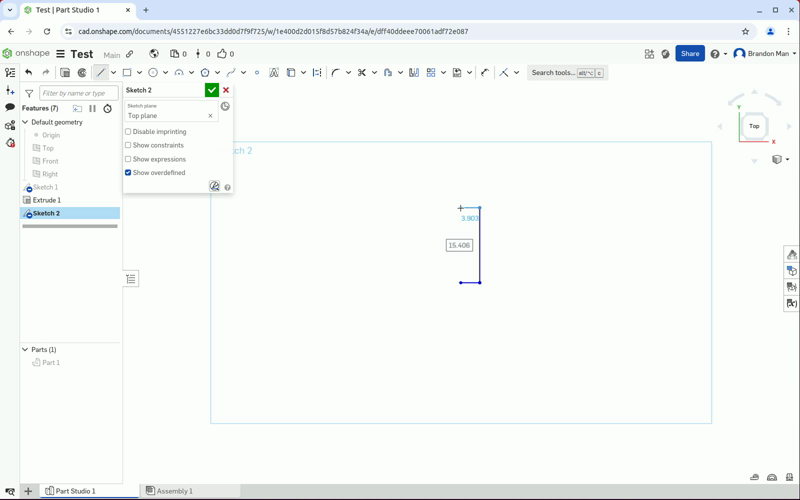
click(460, 207)
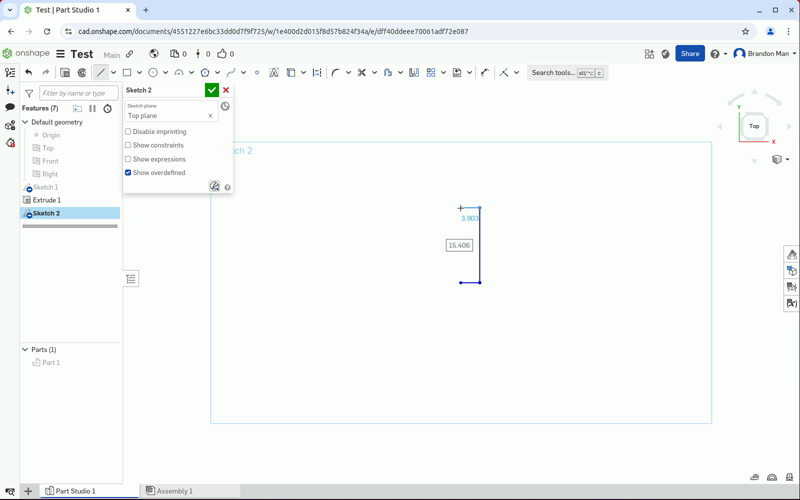
key_up(shift)
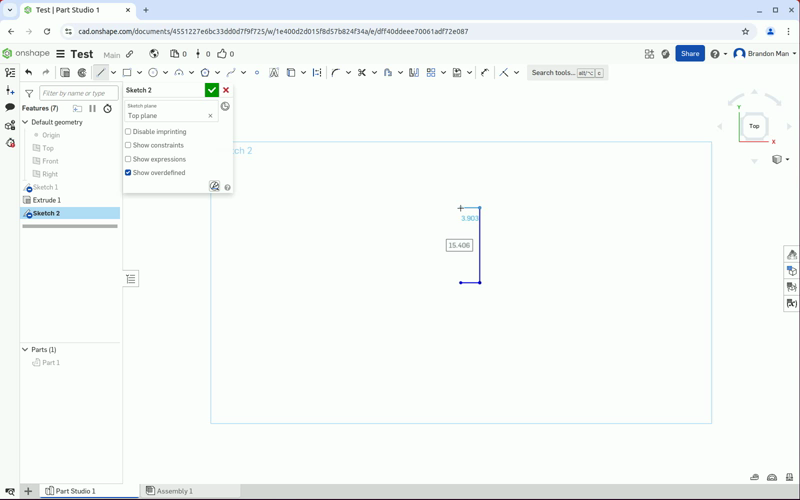
key_down(shift)
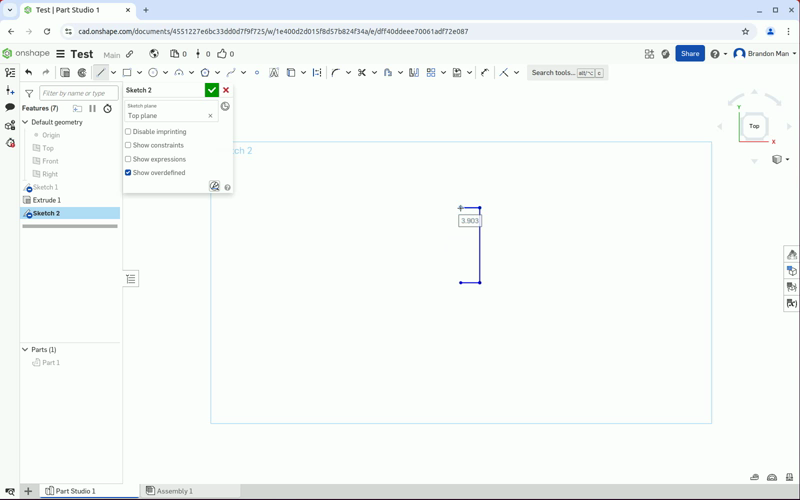
mouse_move(460, 282)
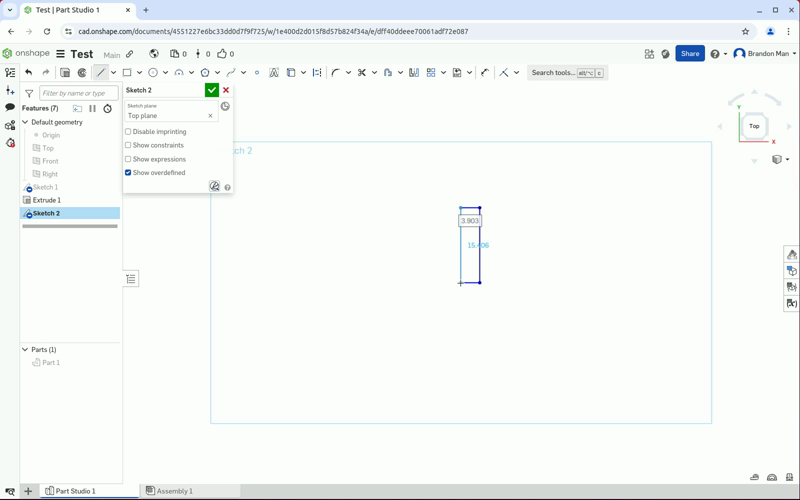
key_up(shift)
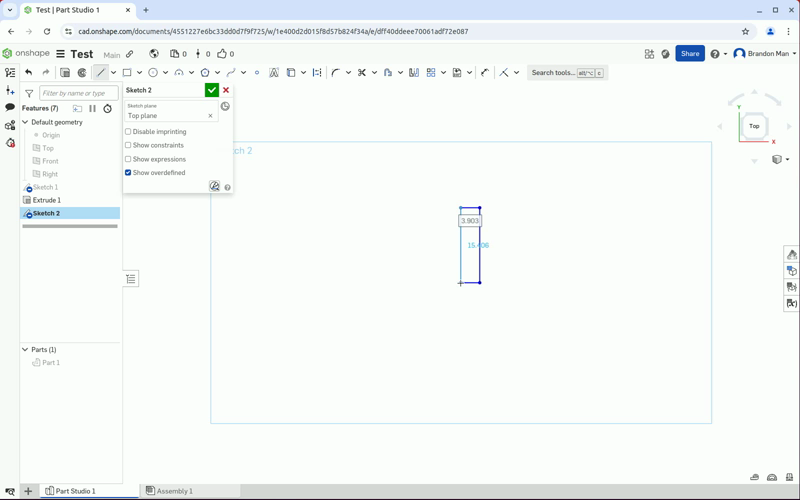
click(460, 282)
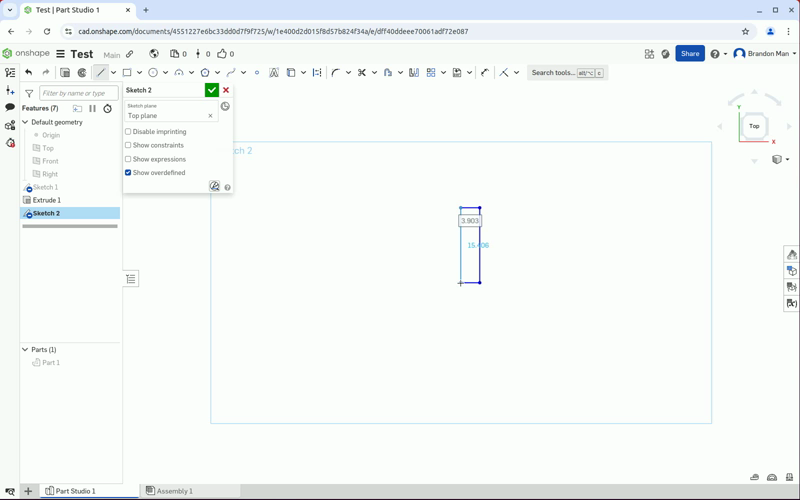
key(esc)
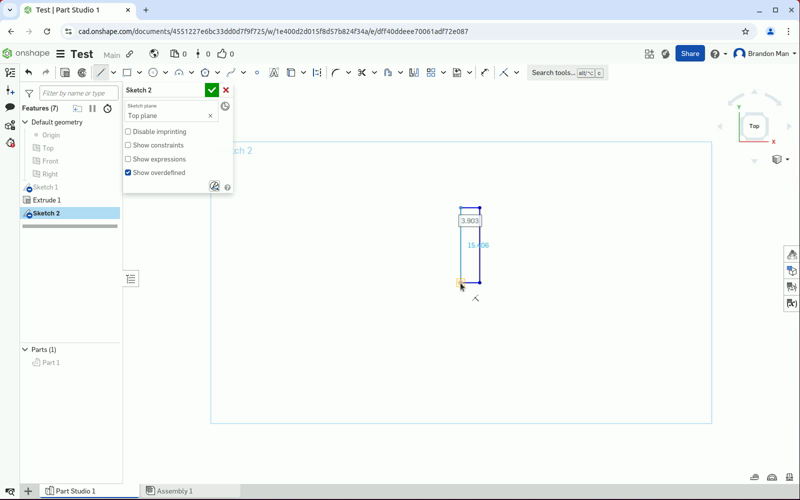
mouse_move(463, 263)
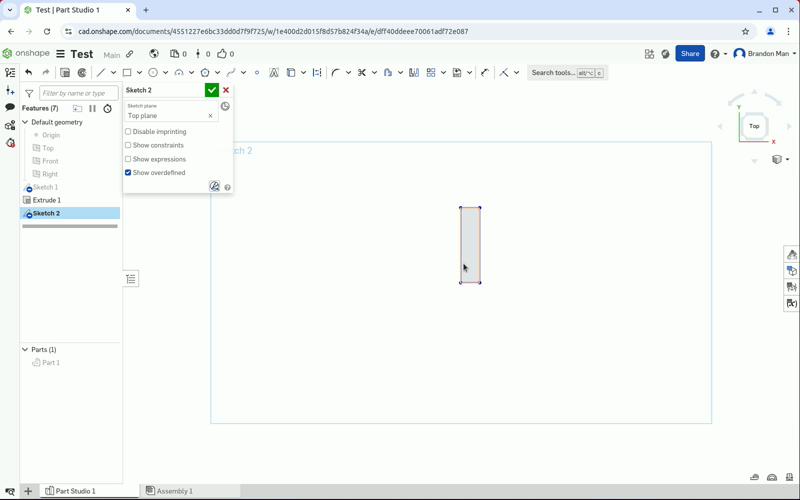
scroll(6)
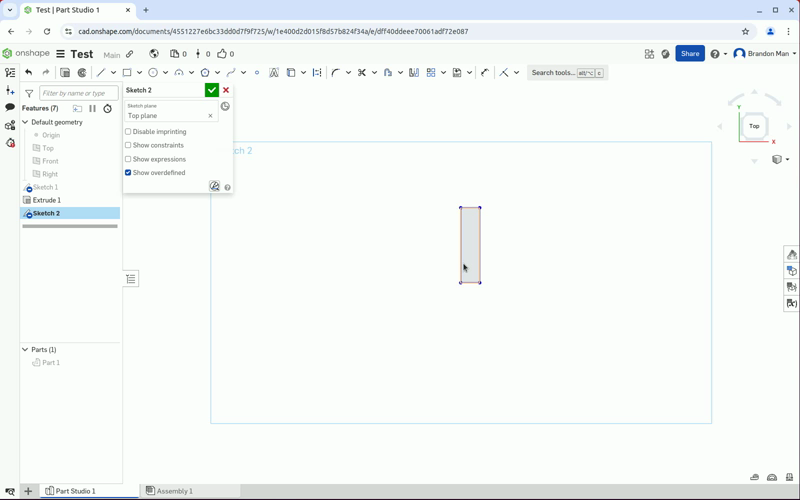
scroll(6)
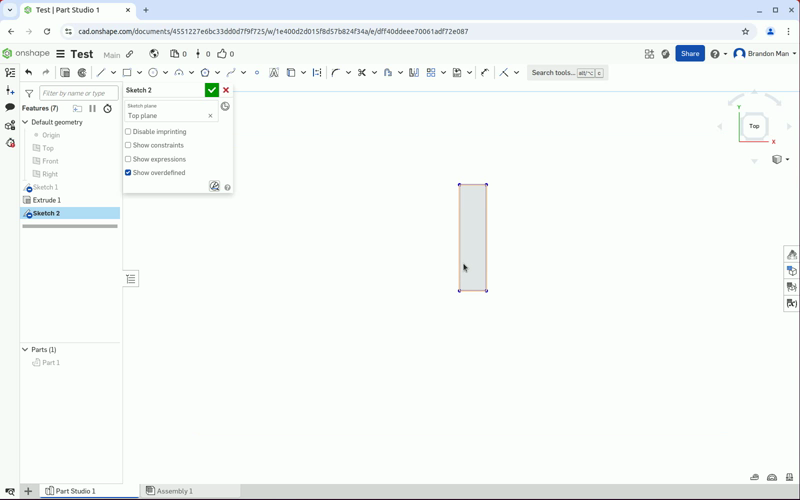
scroll(6)
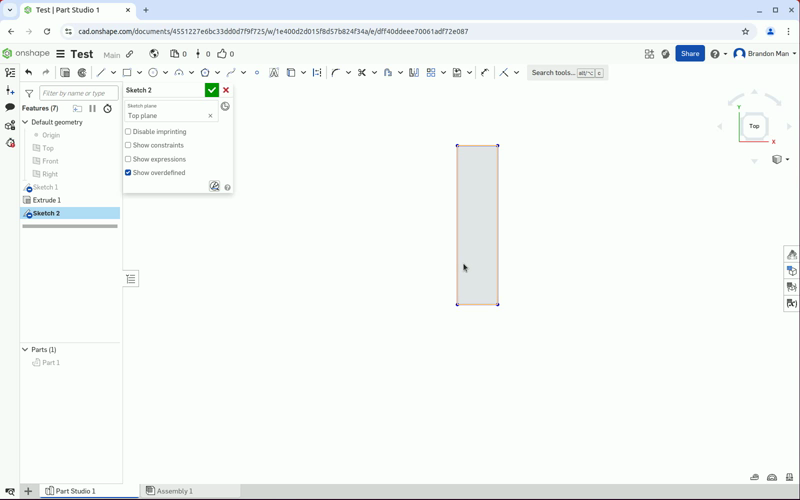
scroll(6)
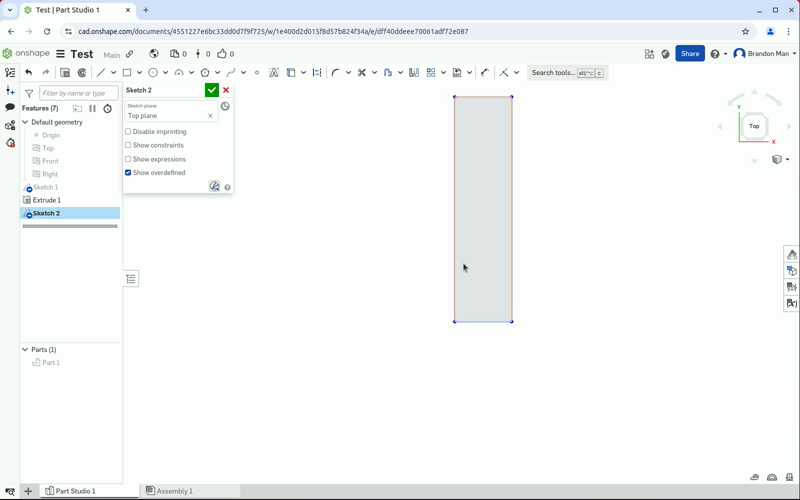
scroll(6)
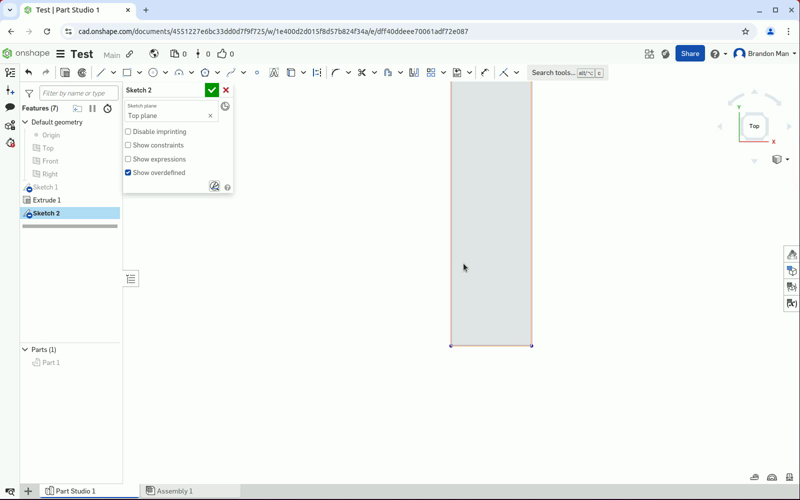
scroll(6)
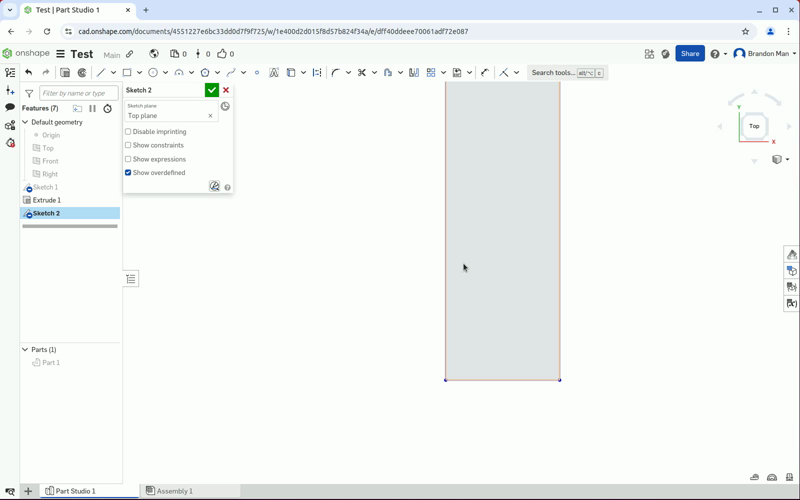
scroll(6)
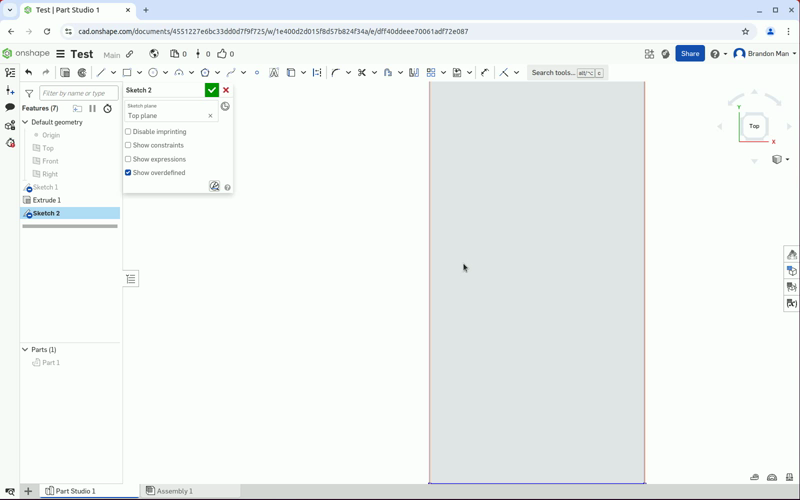
click(463, 263)
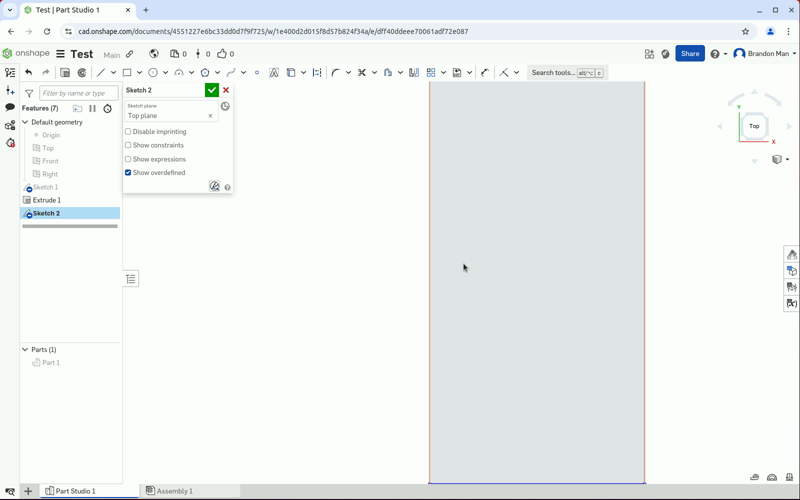
scroll(-6)
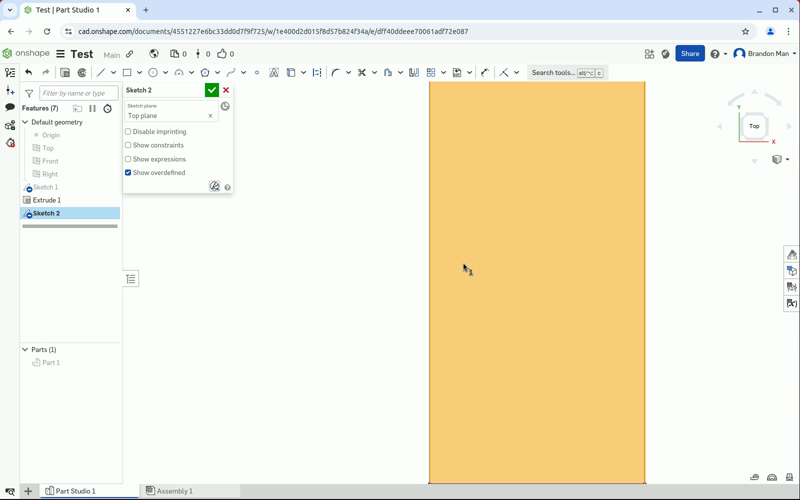
scroll(-6)
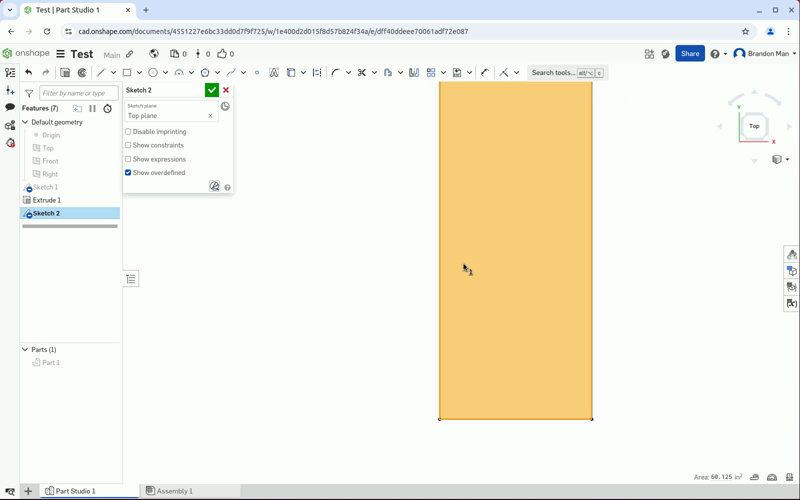
scroll(-6)
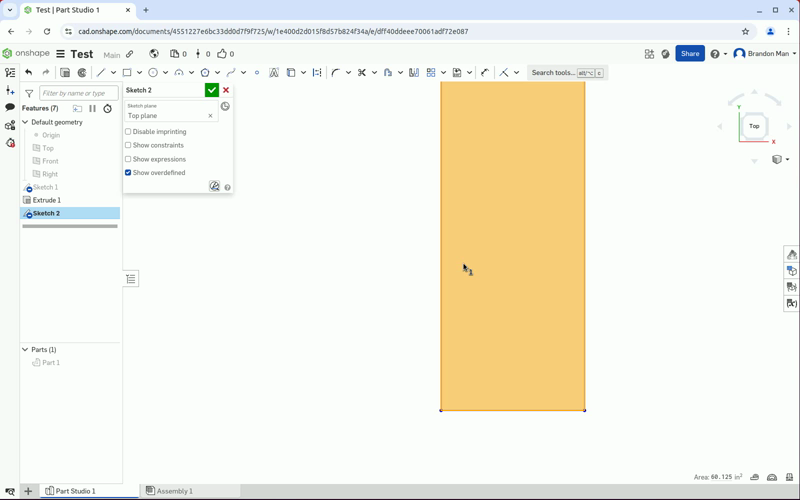
scroll(-6)
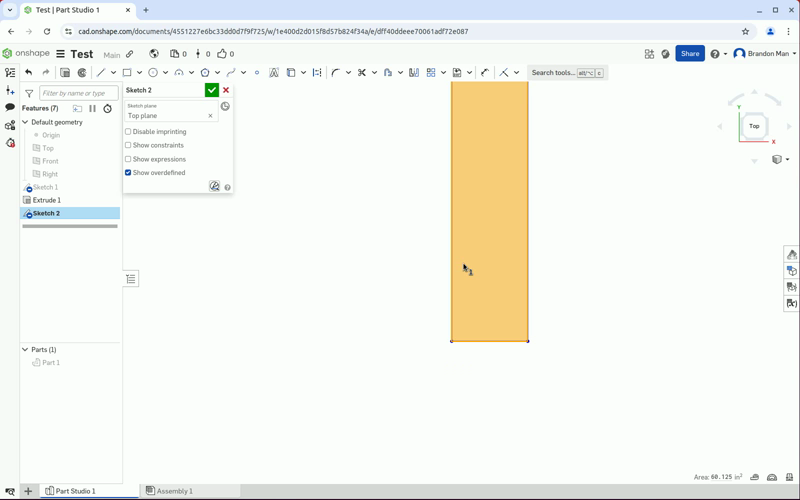
scroll(-6)
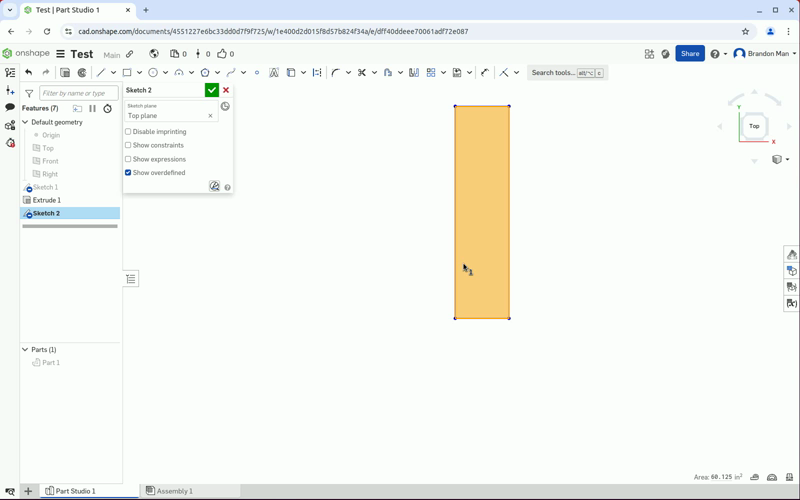
scroll(-6)
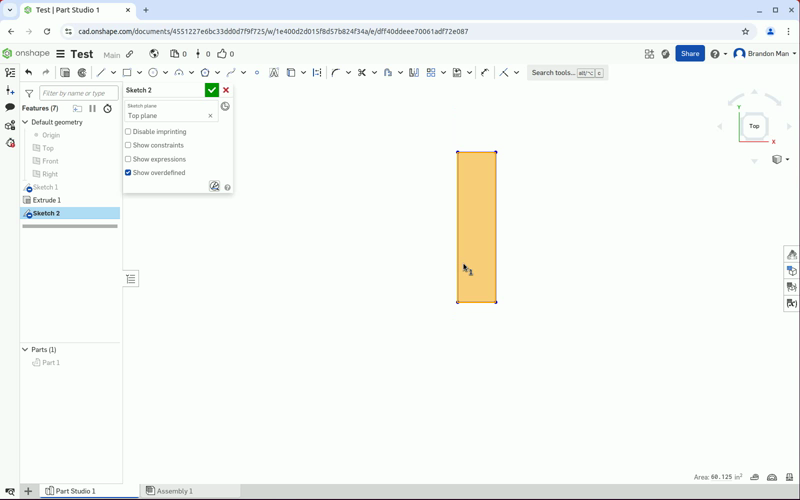
scroll(-6)
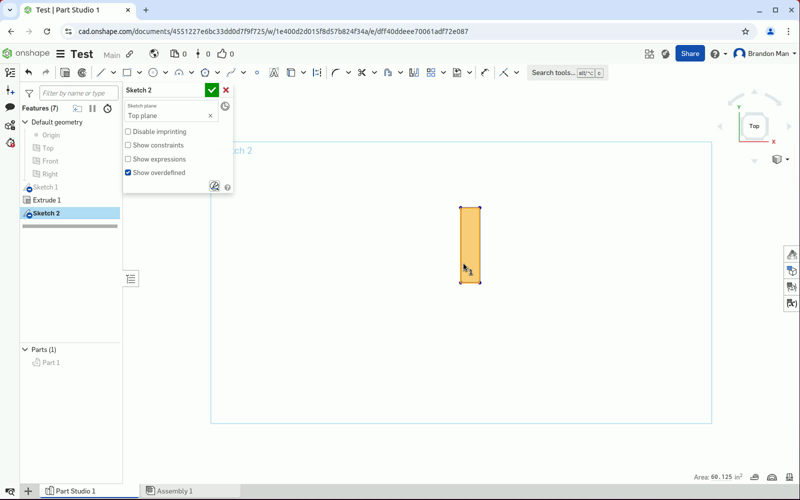
mouse_move(73, 352)
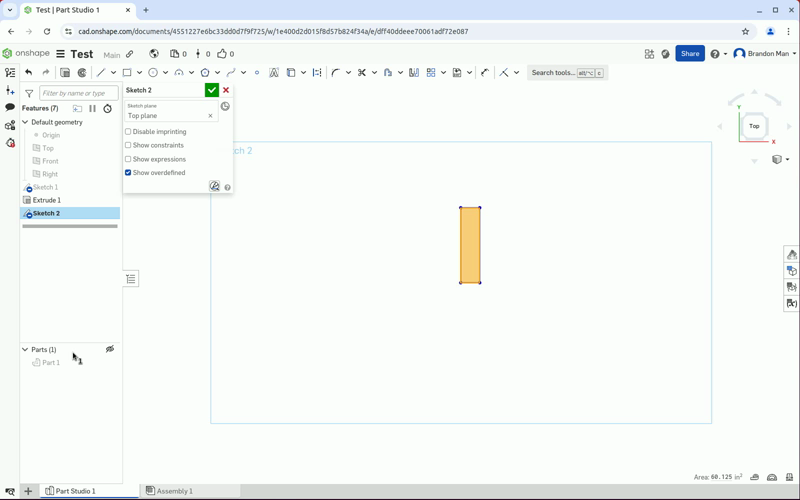
key(shift+y)
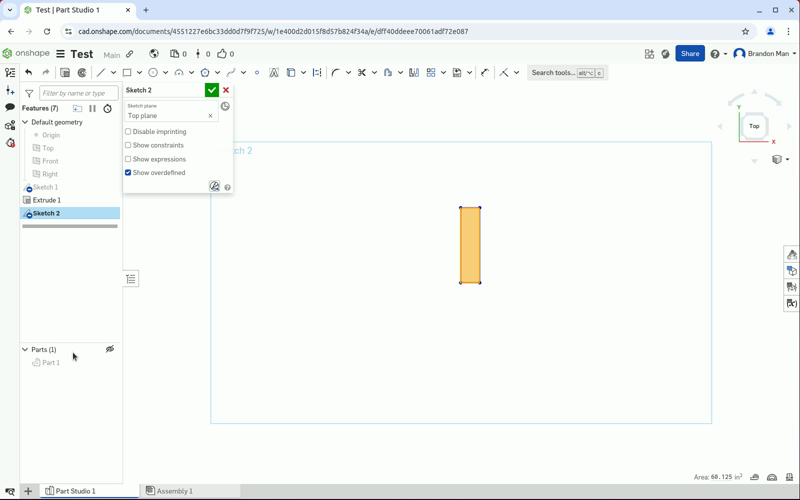
key(shift+e)
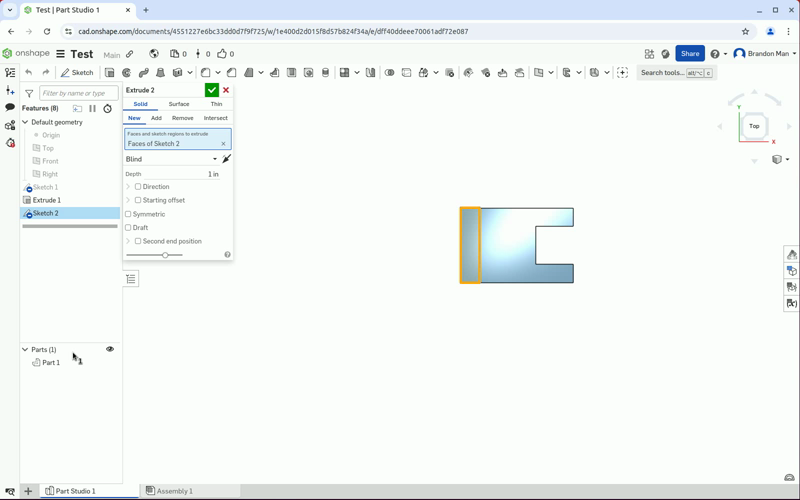
mouse_move(143, 106)
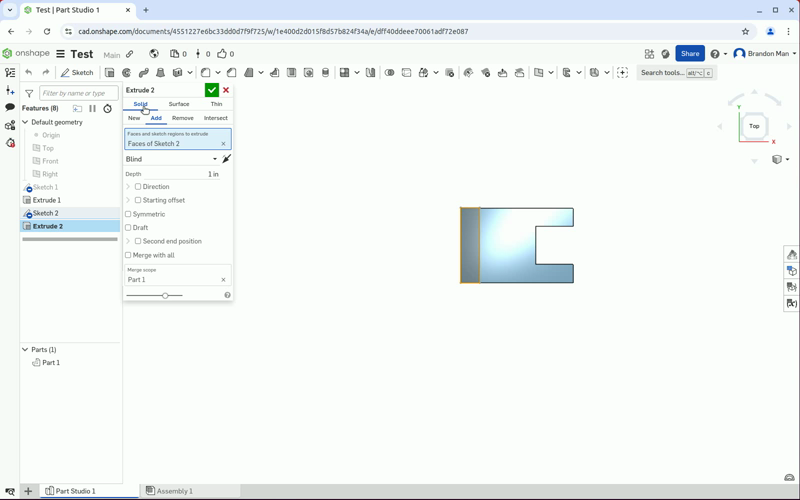
click(143, 106)
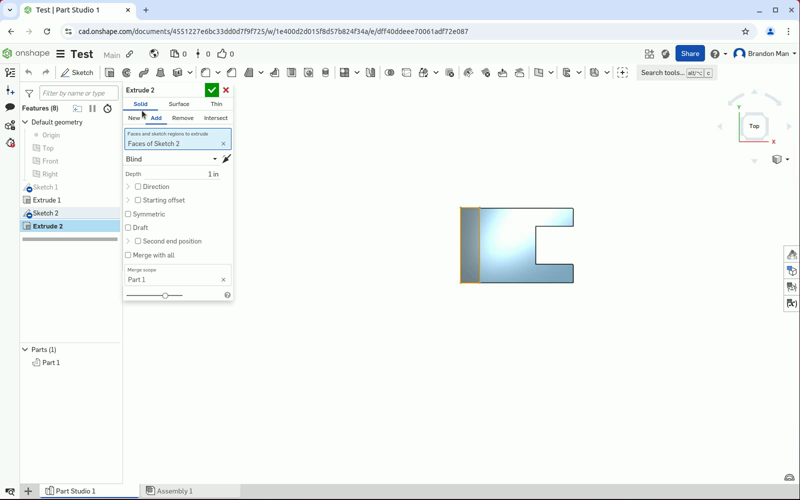
mouse_move(137, 120)
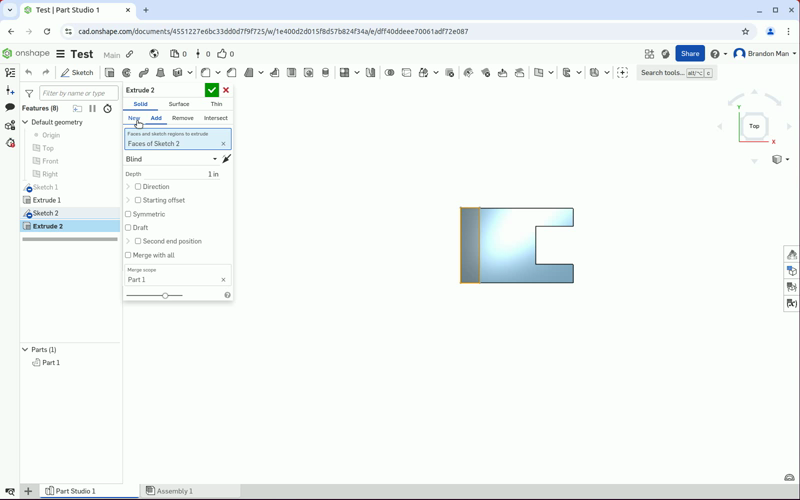
click(137, 120)
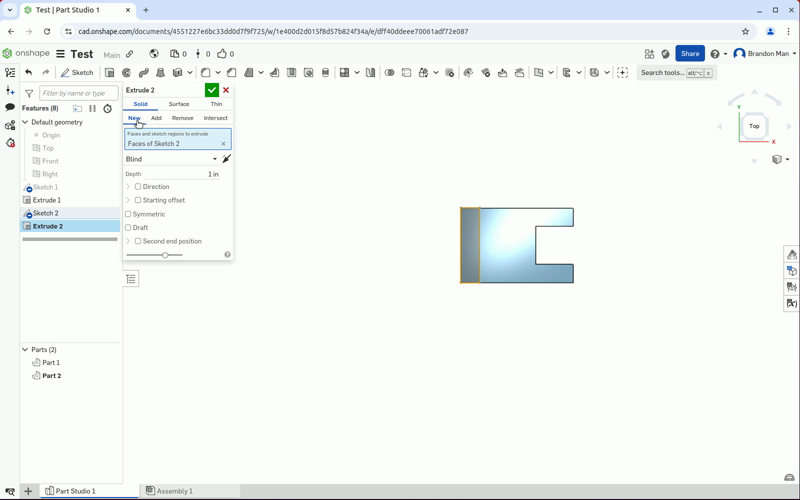
key(tab, 4)
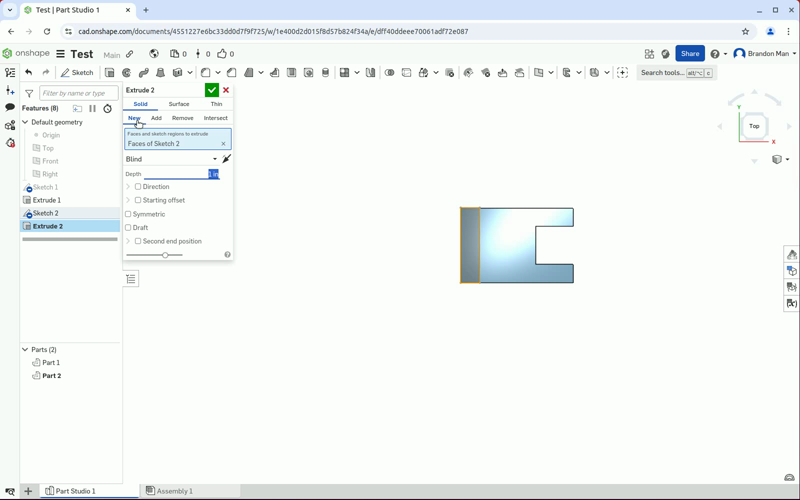
text(15.405)
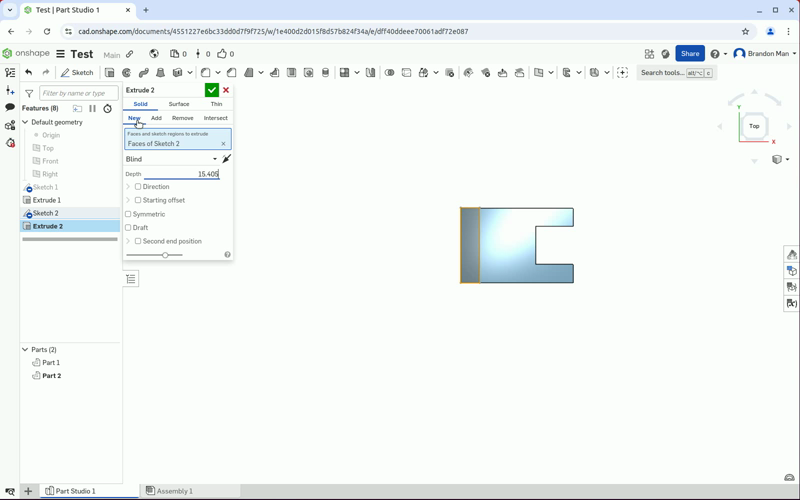
key(enter)
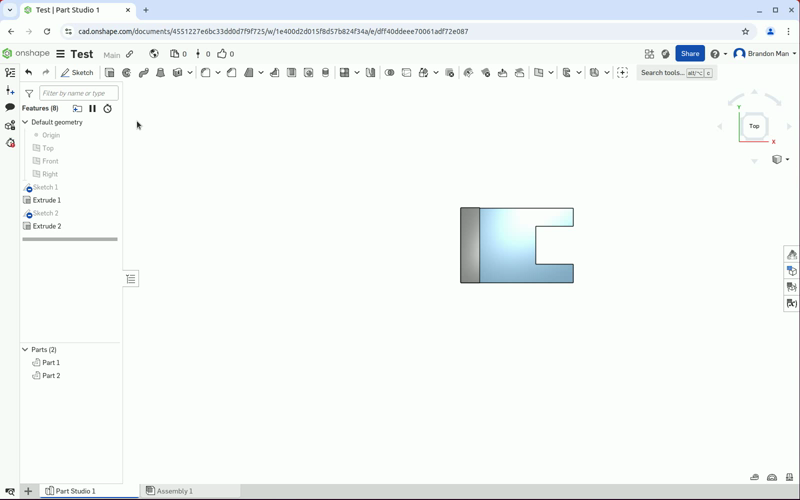
key(shift+h)
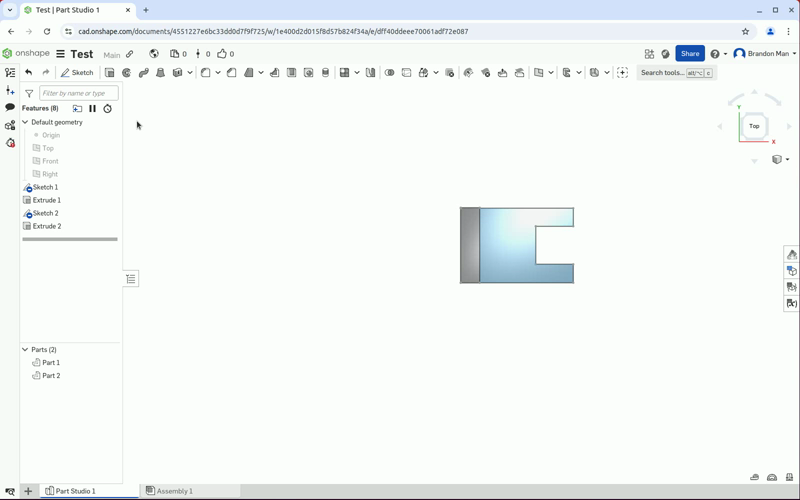
key(shift+h)
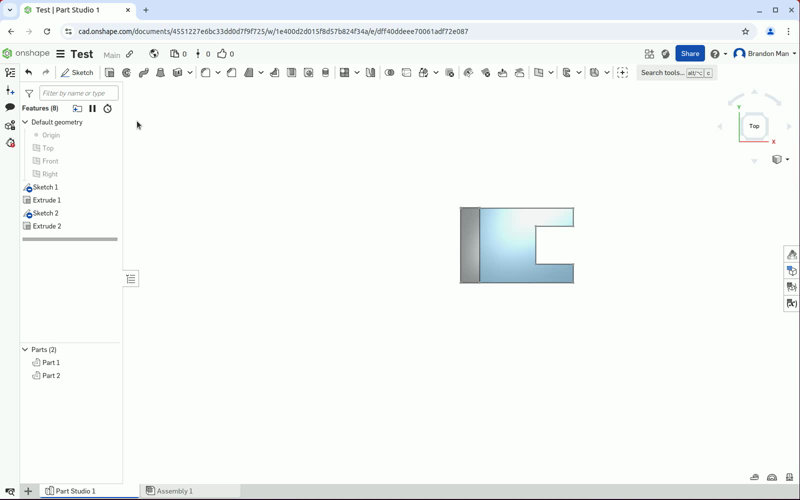
key(shift+7)
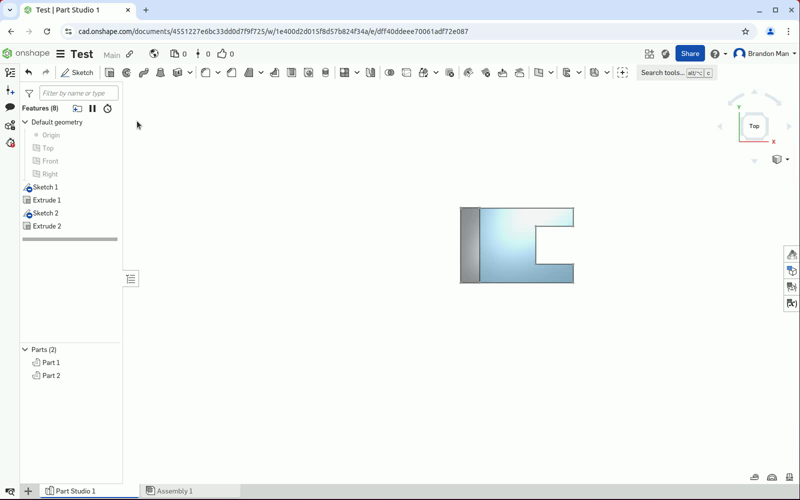
key(up, 3)
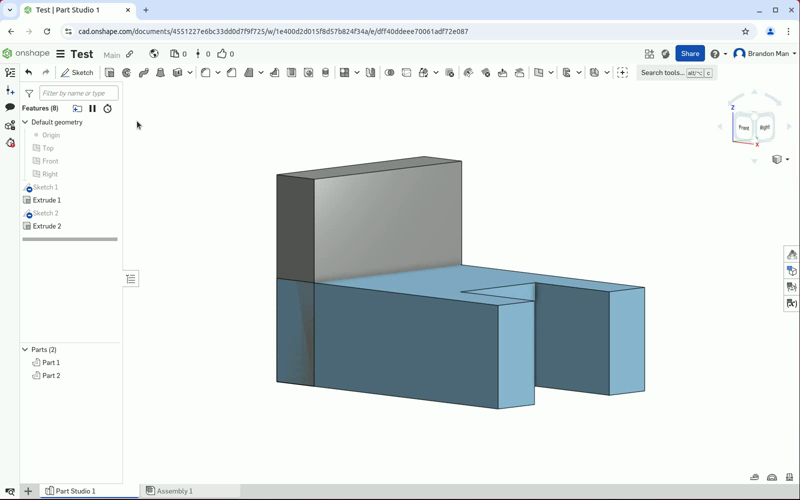
key(left, 3)
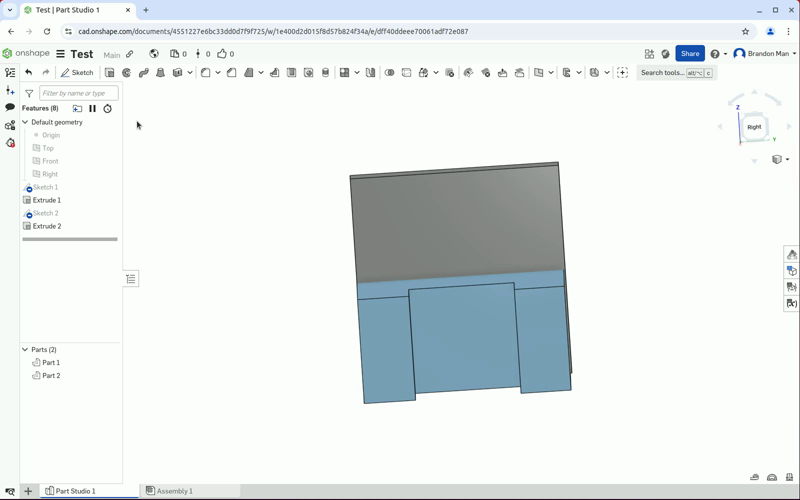
key(right, 3)
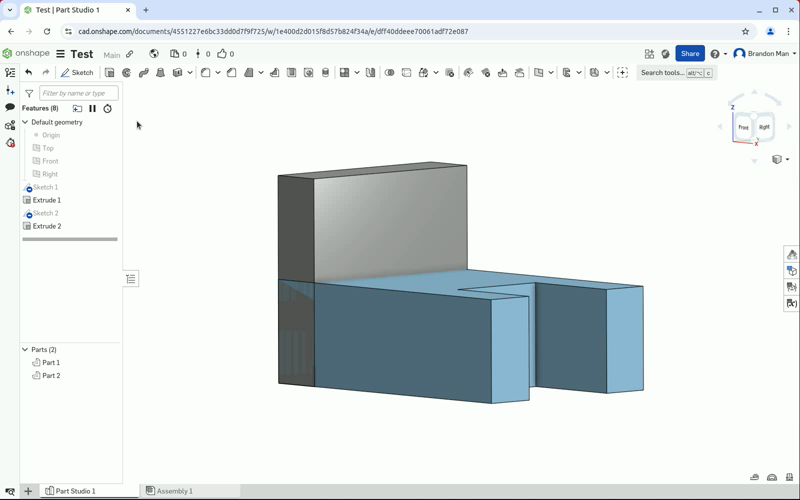
key(down, 3)
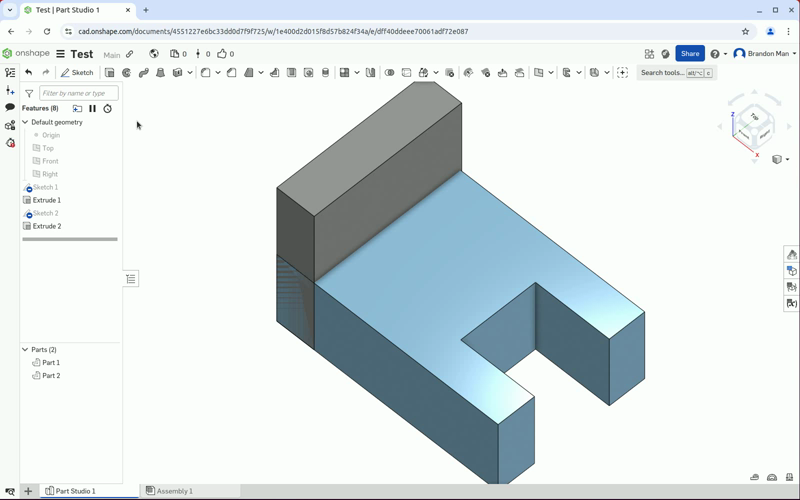
mouse_move(73, 189)
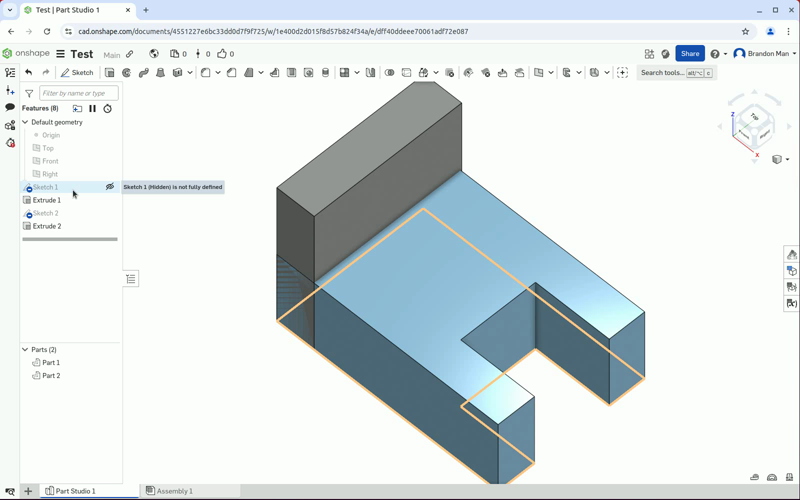
click(73, 189)